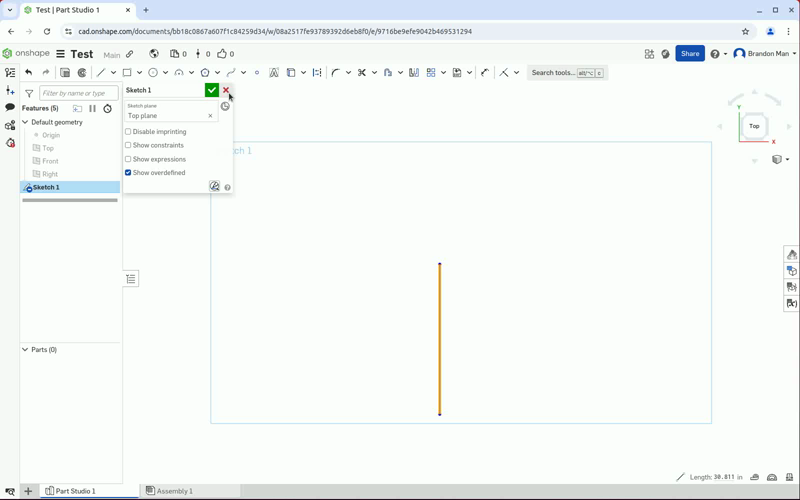
key(shift+h)
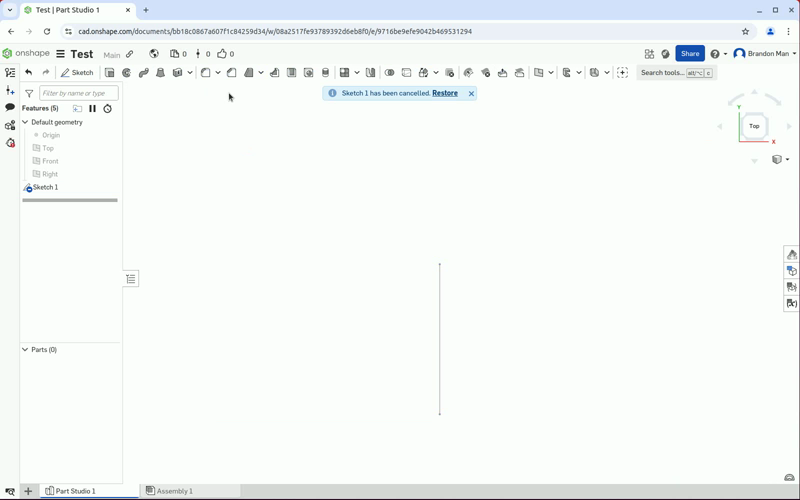
key(shift+s)
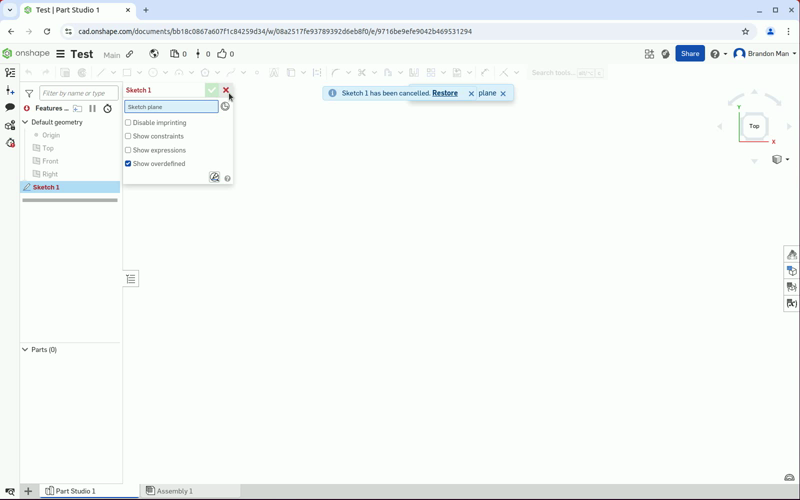
mouse_move(73, 150)
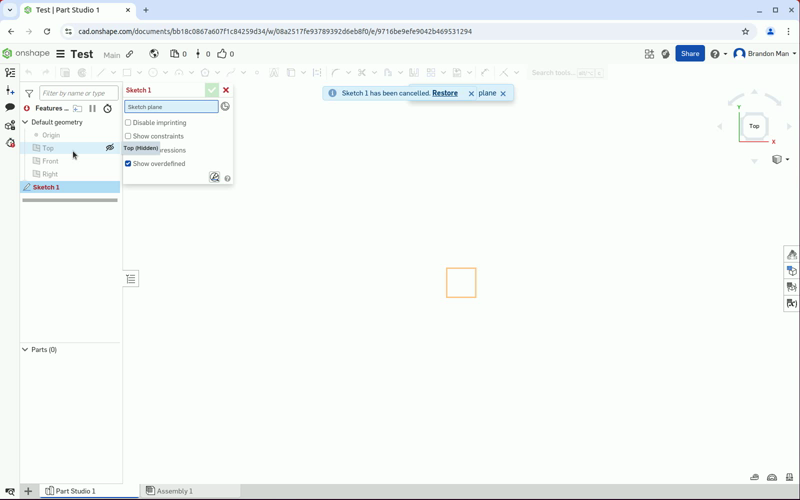
click(73, 150)
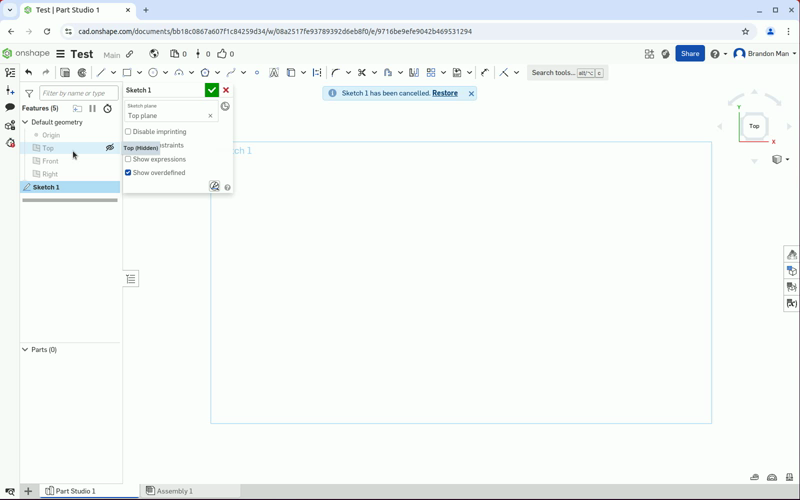
mouse_move(73, 352)
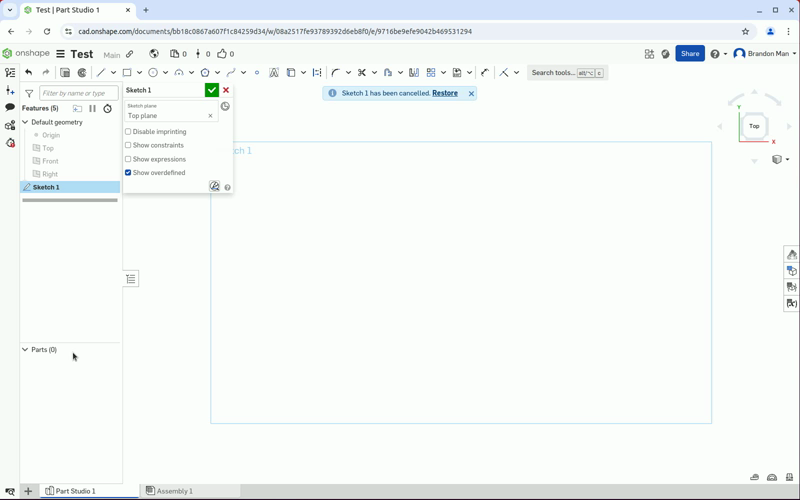
key(y)
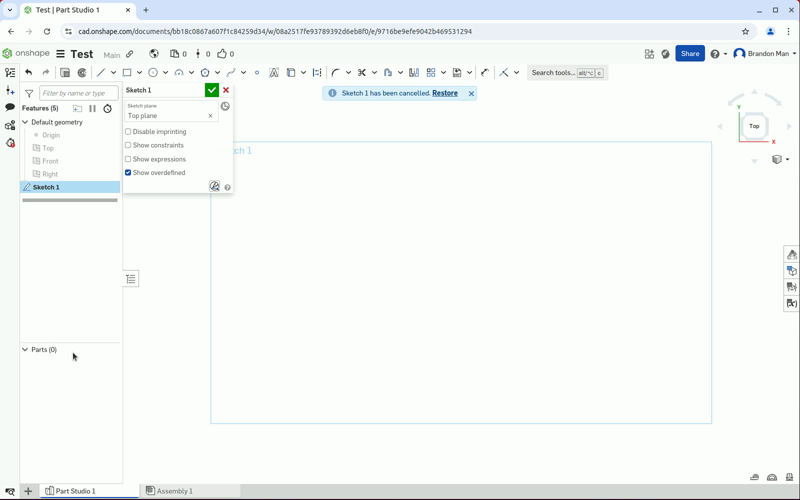
key(l)
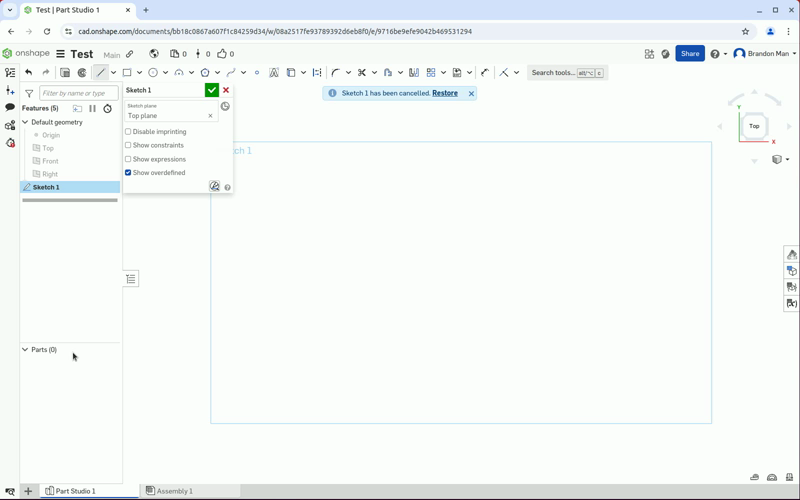
key_down(shift)
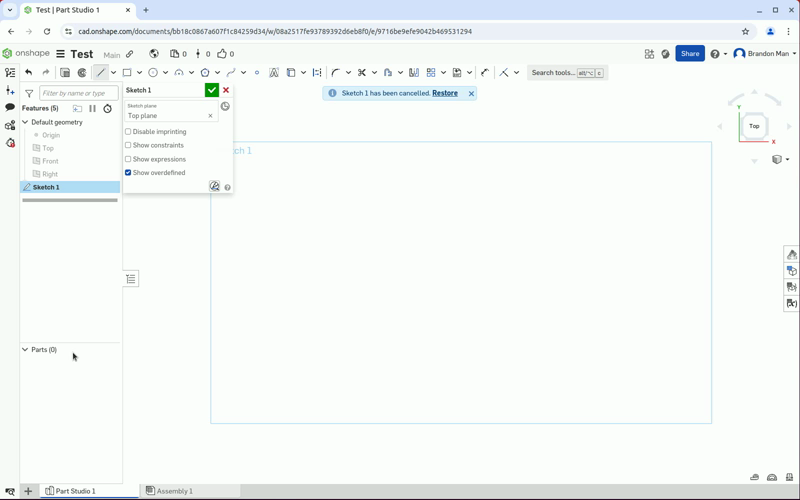
mouse_move(407, 309)
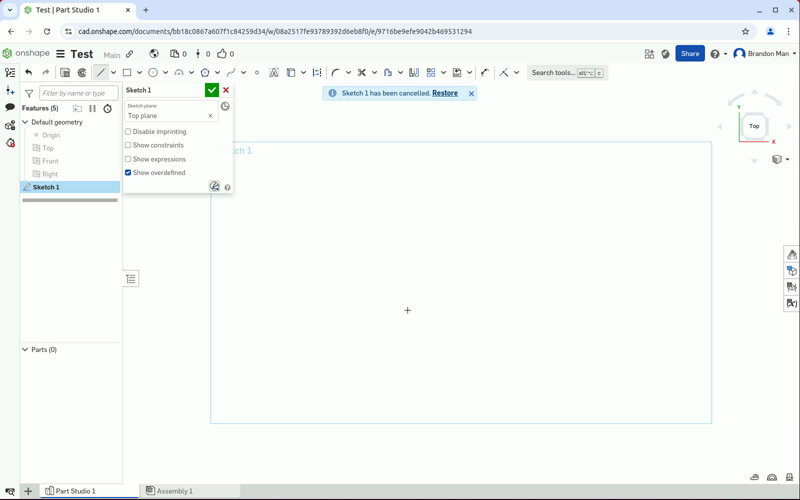
click(407, 309)
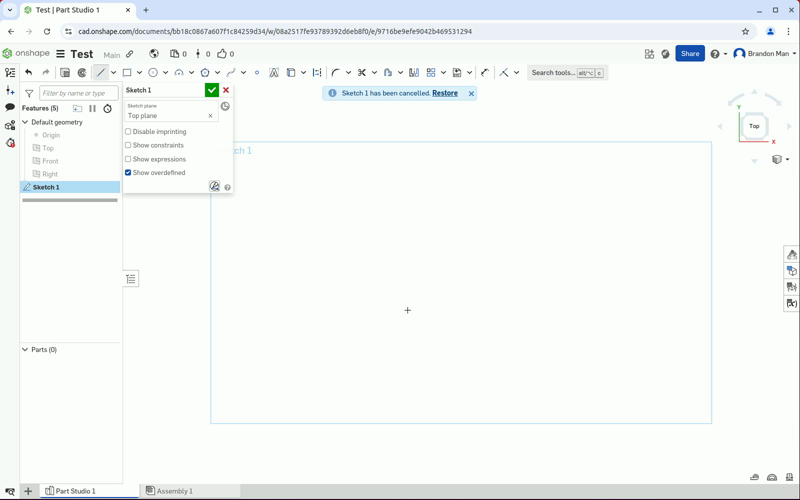
key_up(shift)
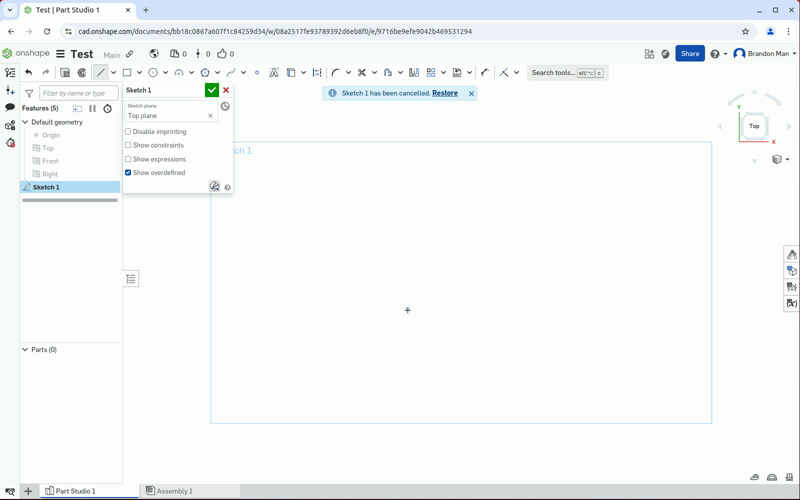
key_down(shift)
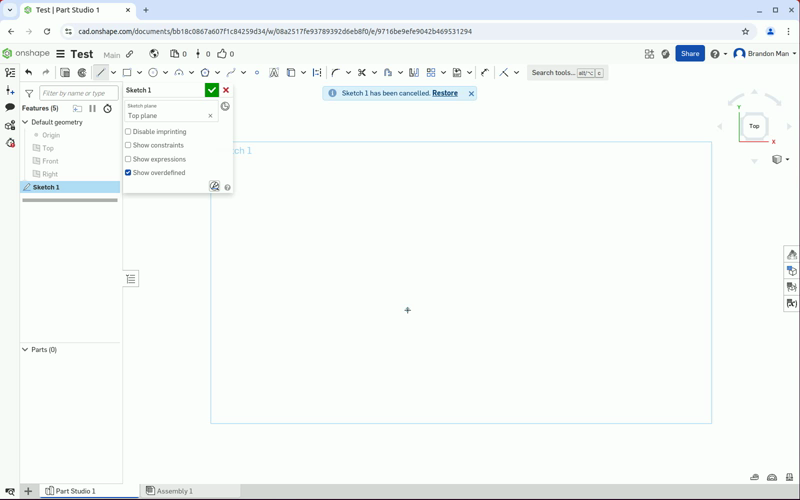
mouse_move(572, 309)
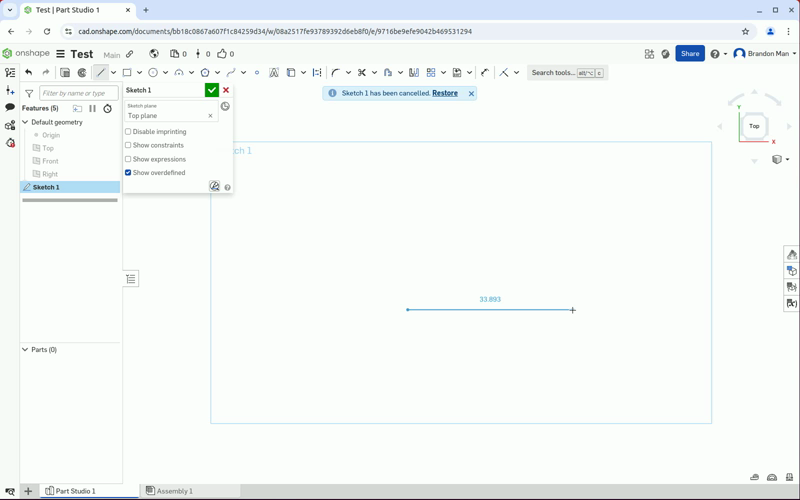
click(572, 309)
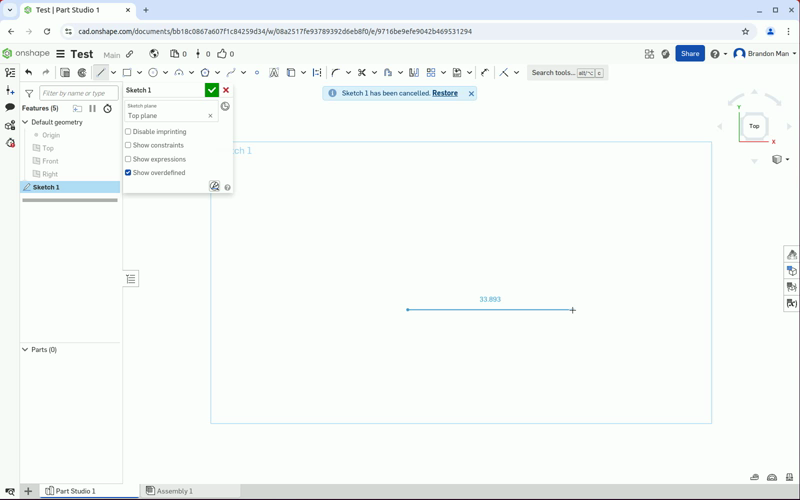
key_up(shift)
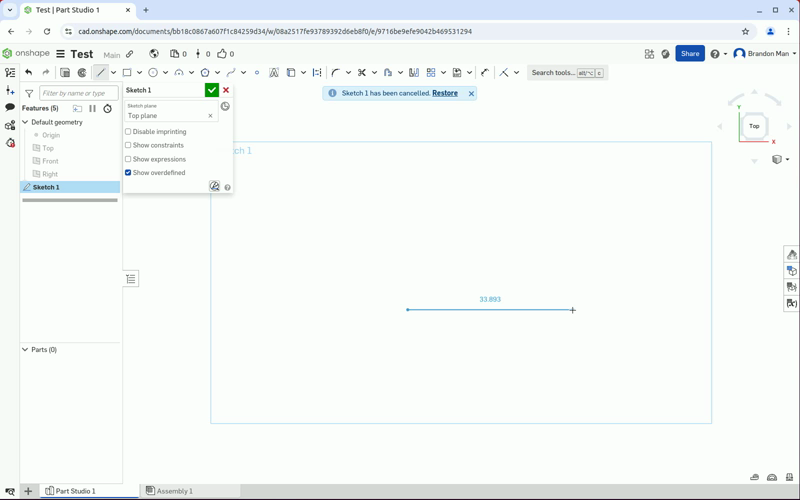
key_down(shift)
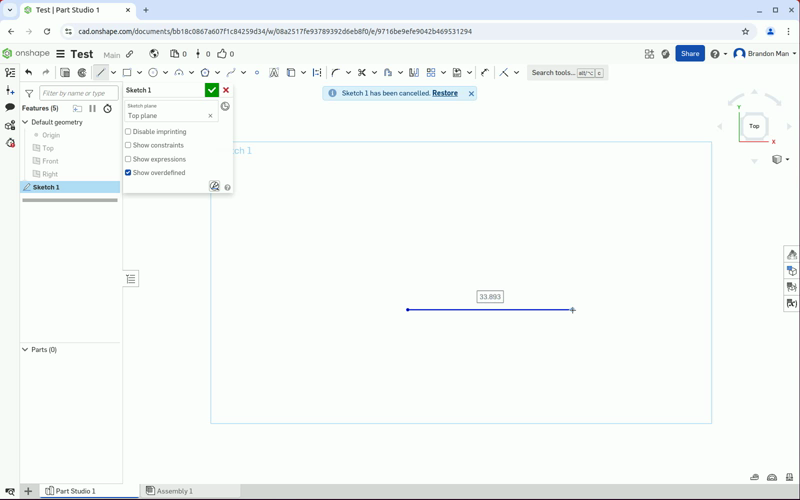
mouse_move(589, 309)
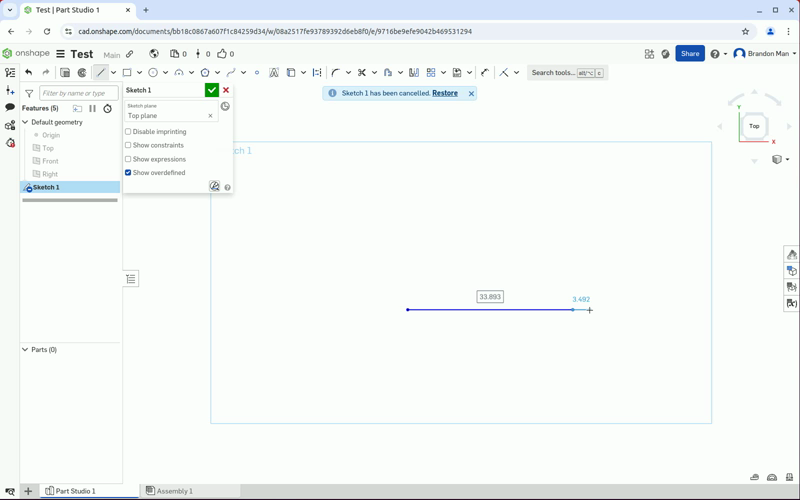
mouse_move(572, 258)
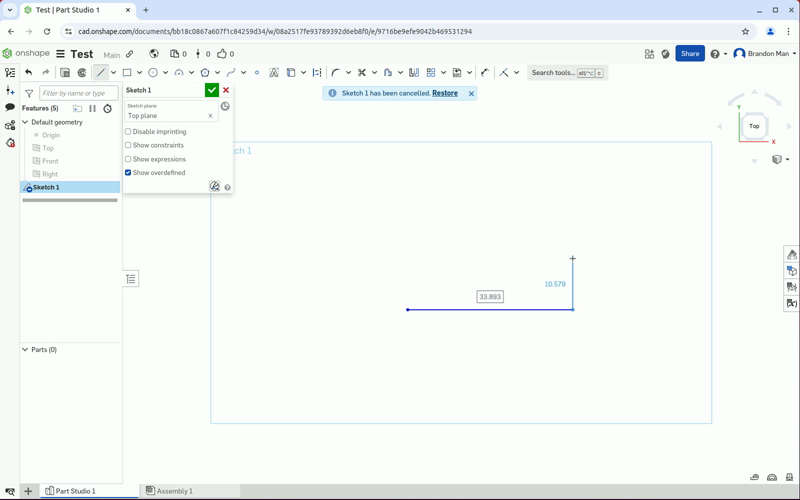
click(572, 258)
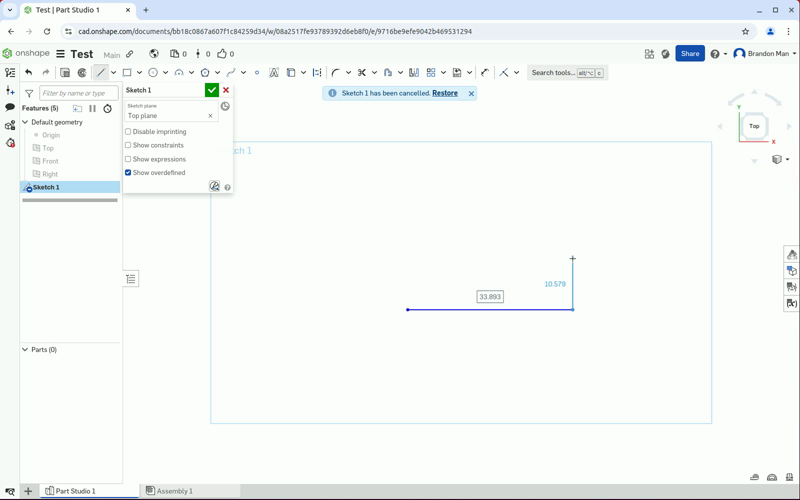
key_up(shift)
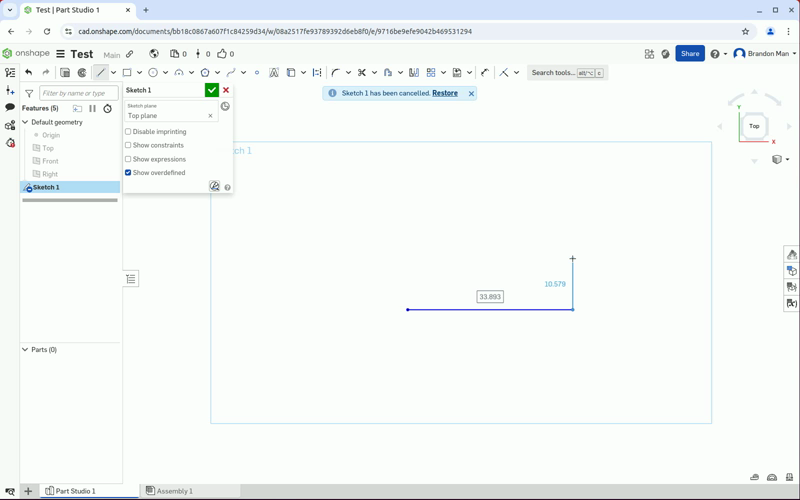
key_down(shift)
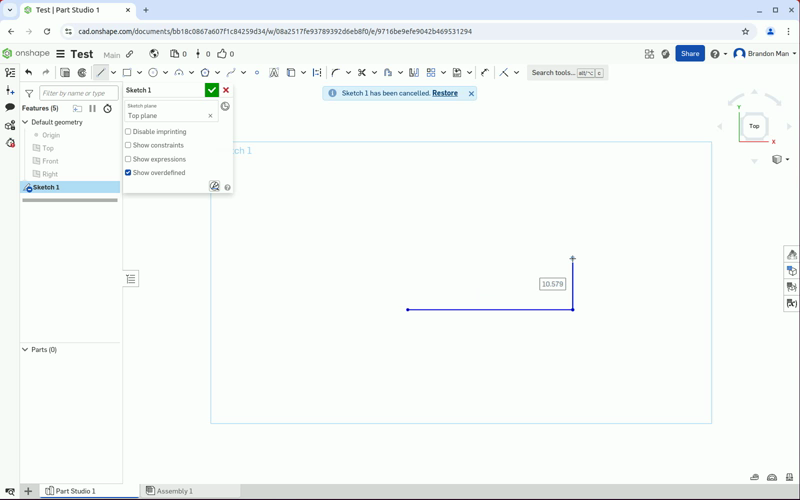
mouse_move(407, 258)
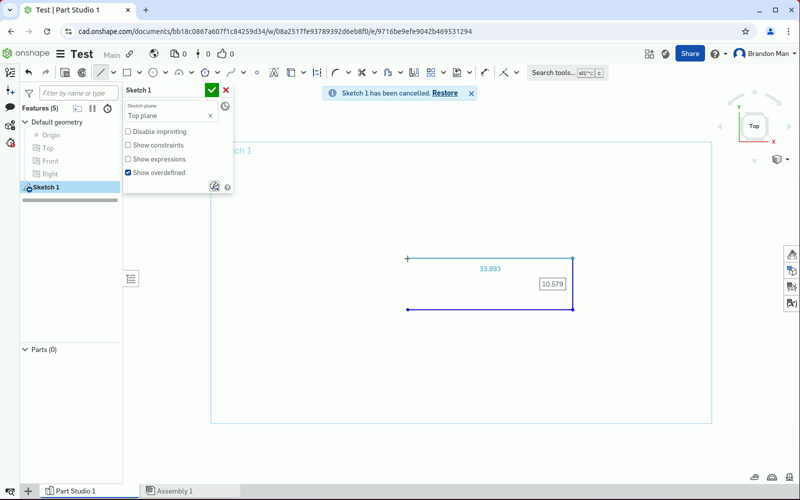
click(407, 258)
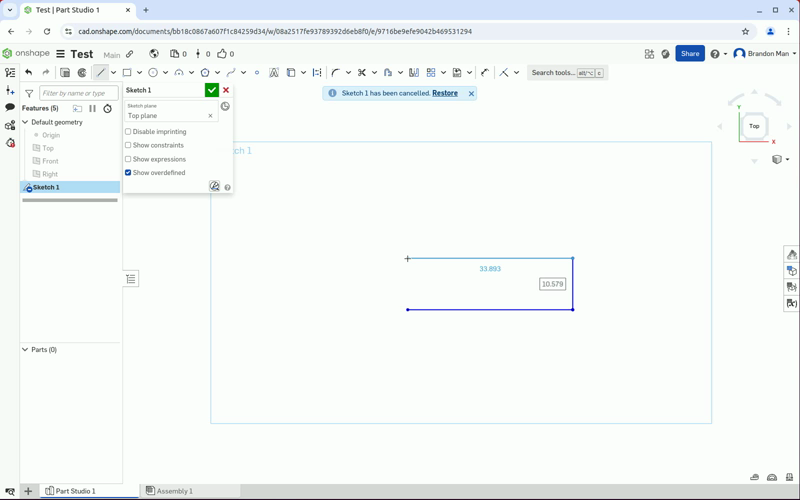
key_up(shift)
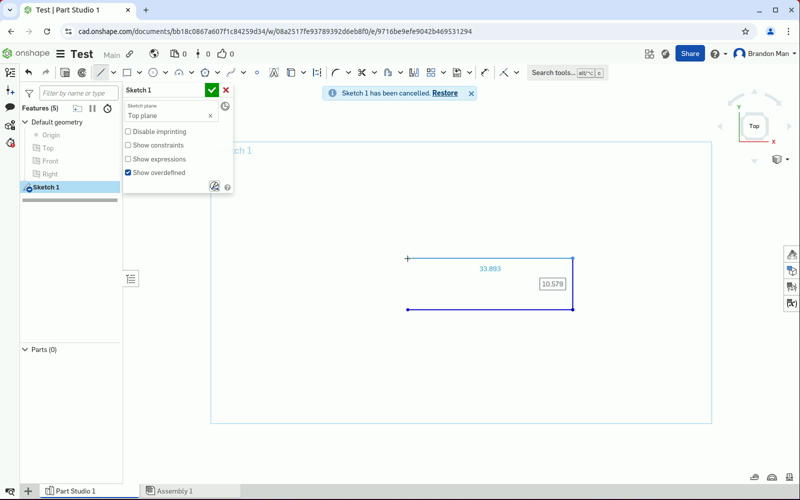
mouse_move(437, 258)
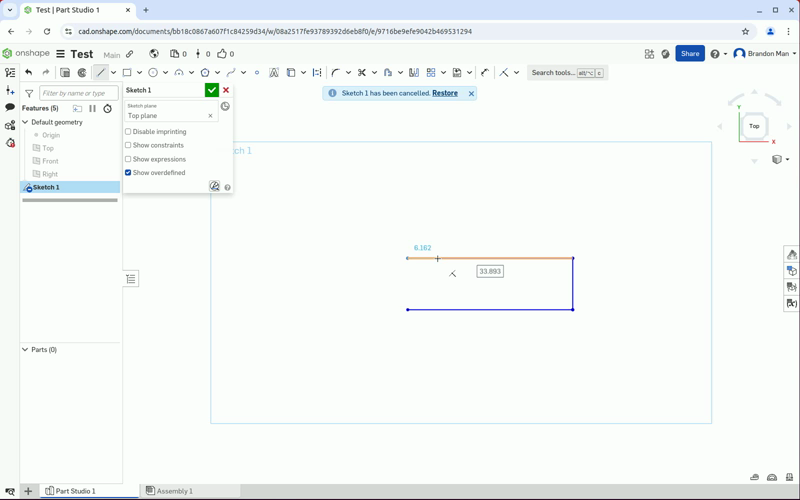
key_down(shift)
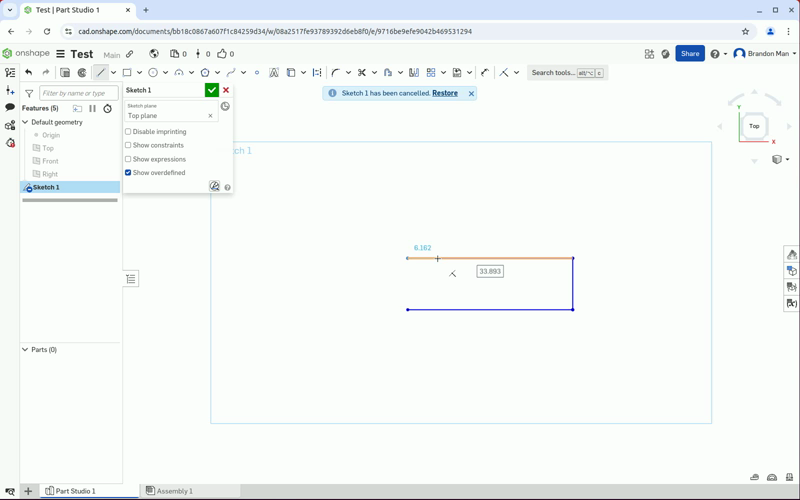
mouse_move(407, 309)
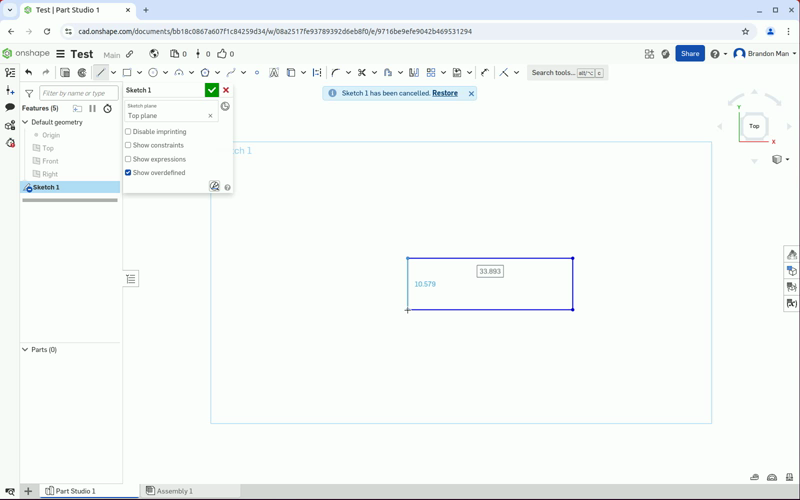
key_up(shift)
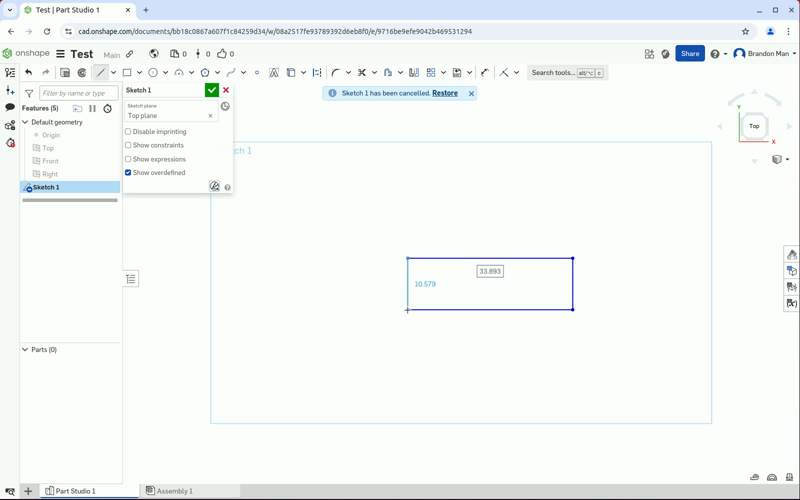
click(407, 309)
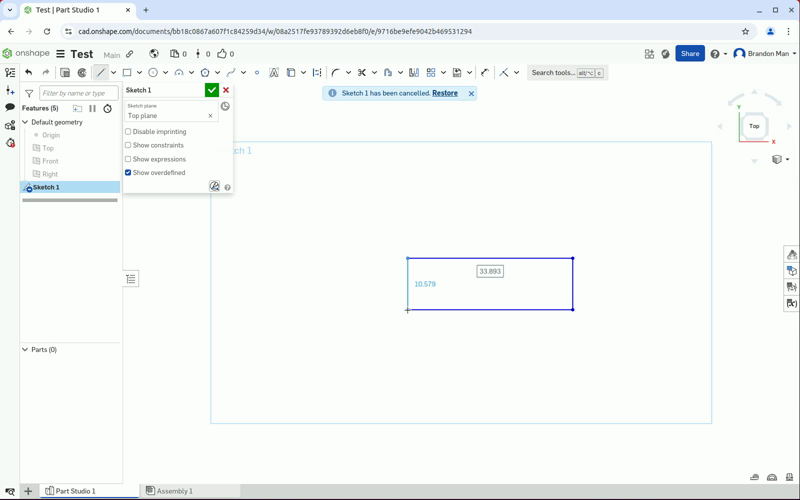
key(esc)
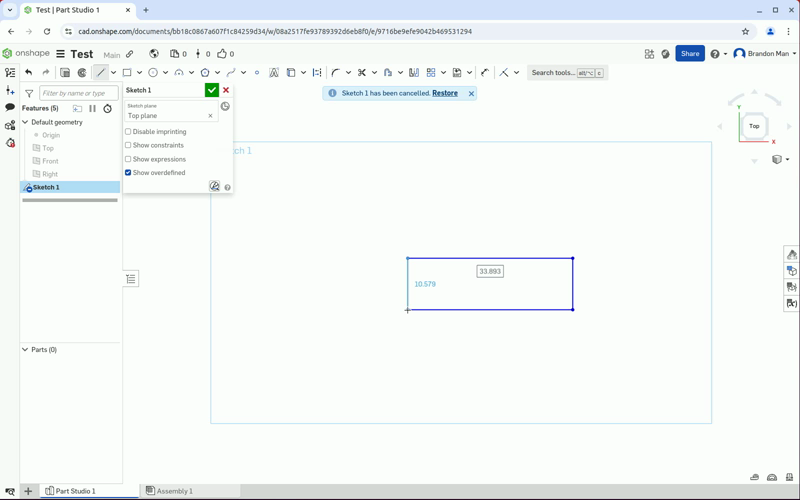
key(c)
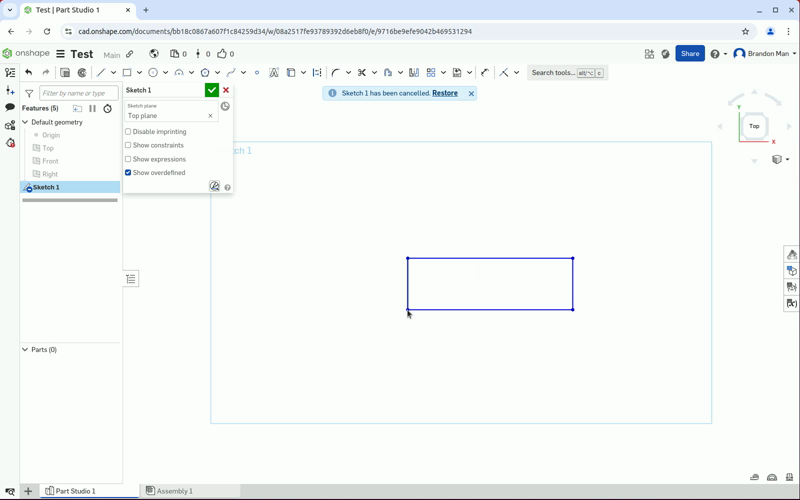
key_down(shift)
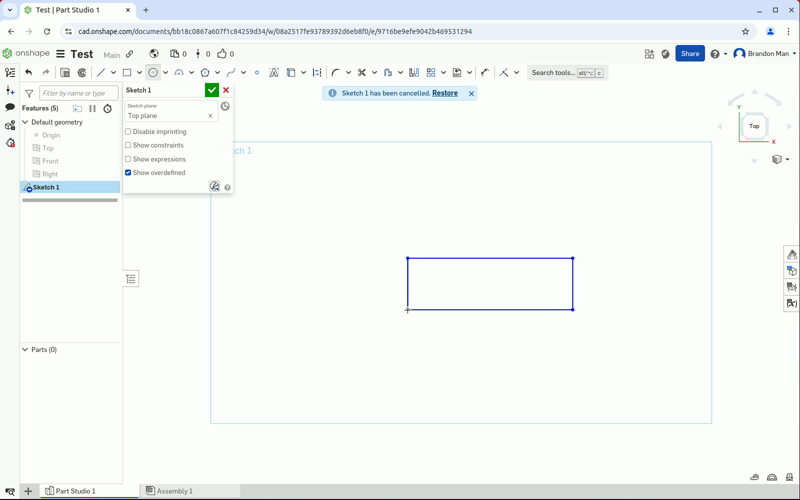
mouse_move(537, 283)
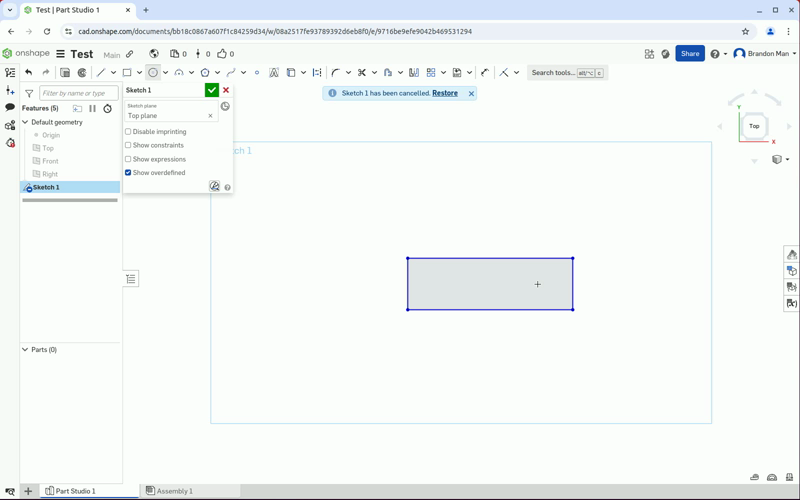
click(537, 283)
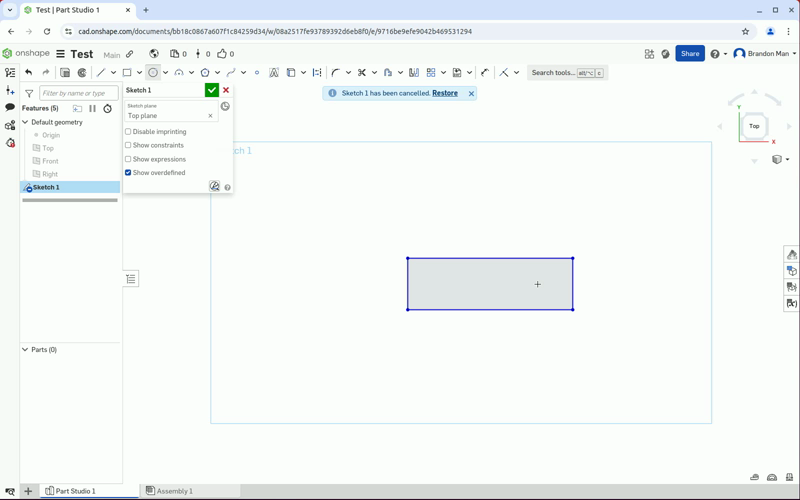
key_up(shift)
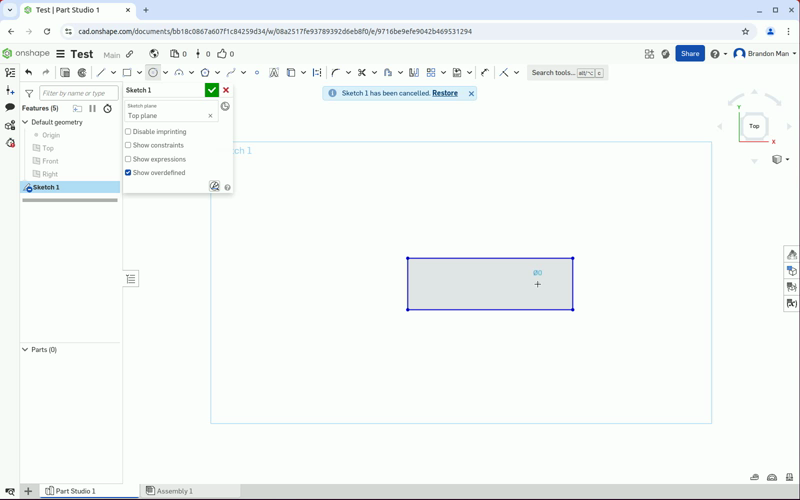
mouse_move(551, 283)
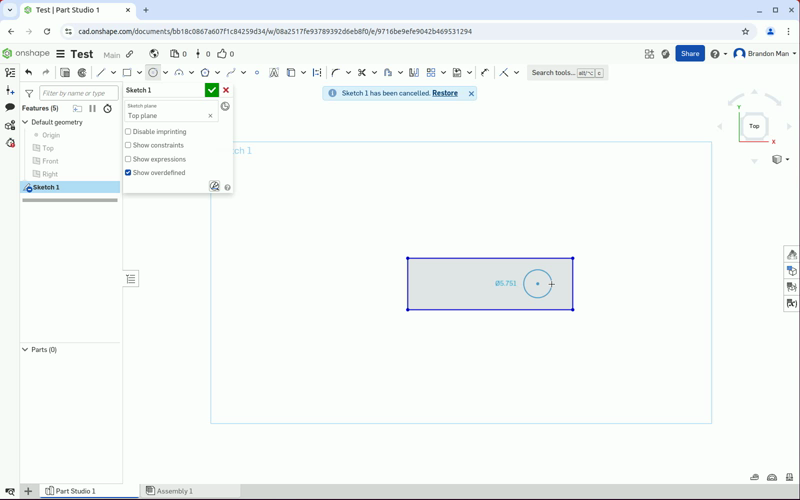
click(551, 283)
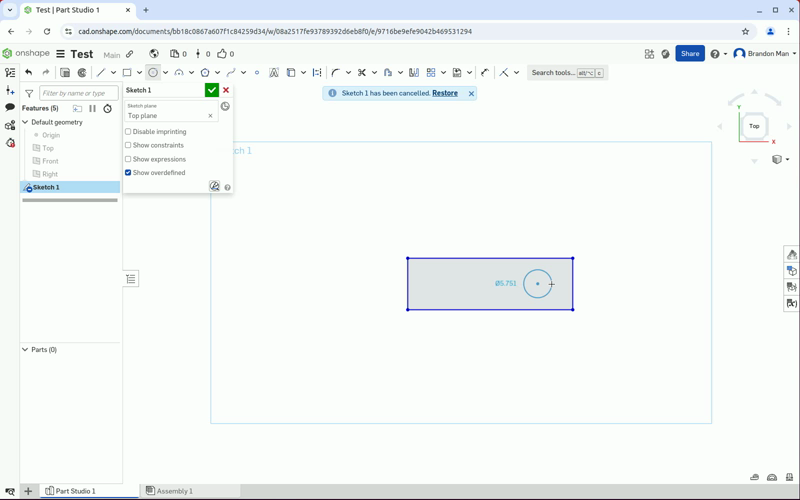
key(esc)
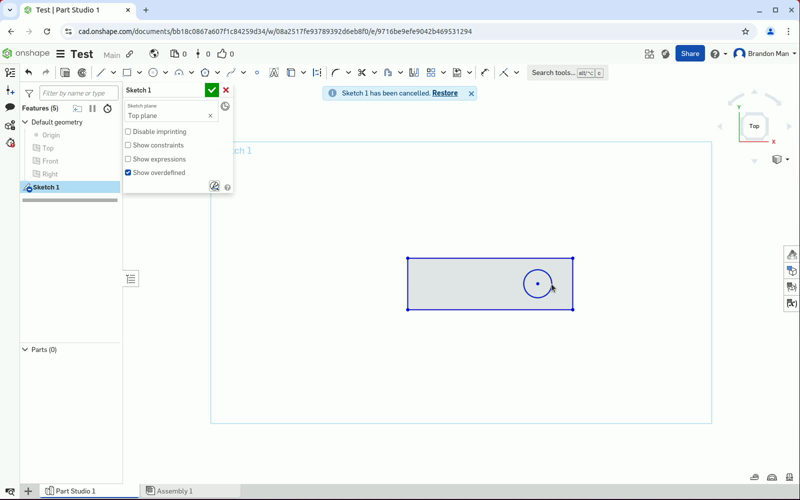
mouse_move(421, 304)
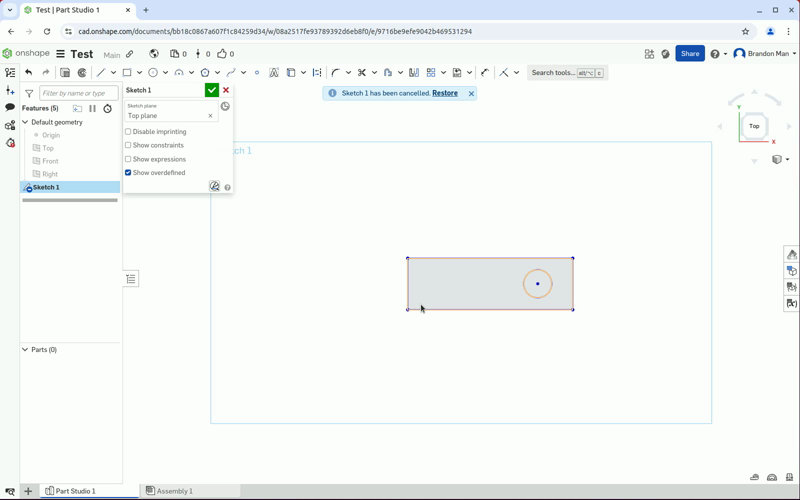
click(421, 304)
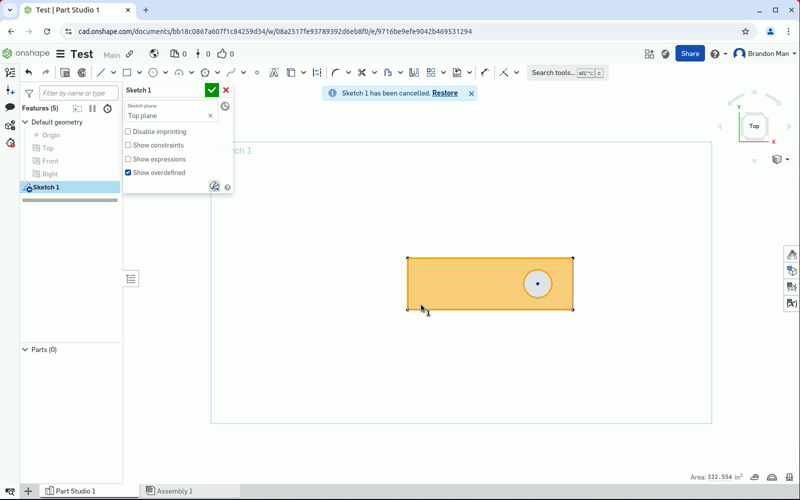
mouse_move(73, 352)
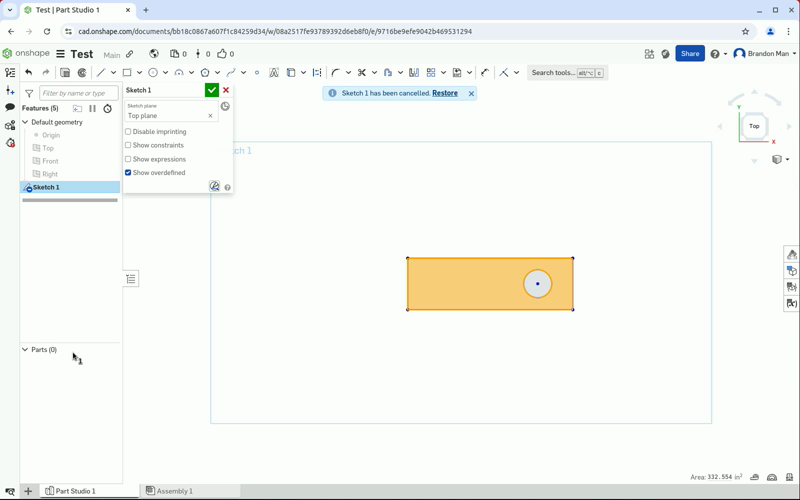
key(shift+y)
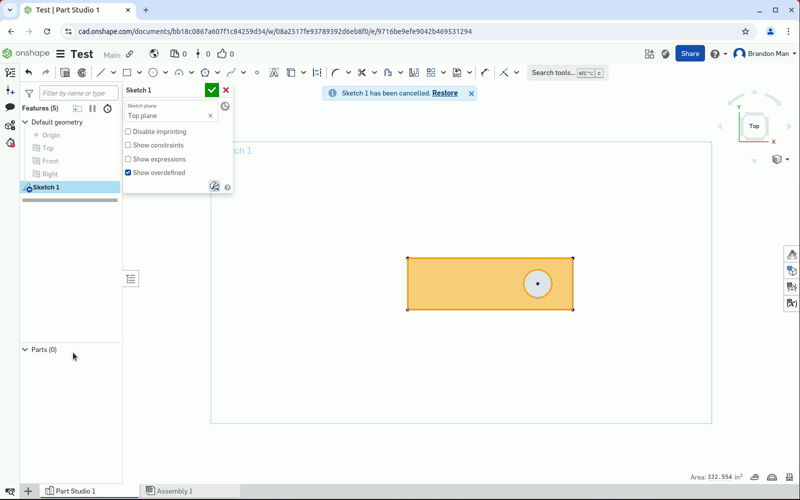
key(shift+e)
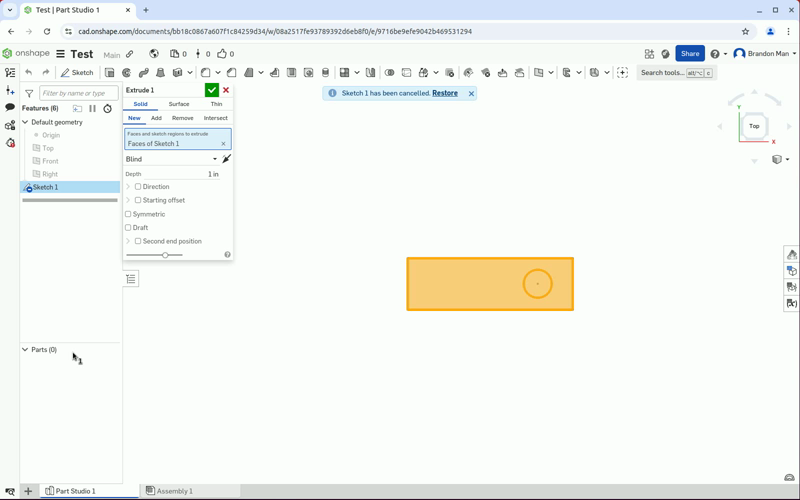
mouse_move(143, 106)
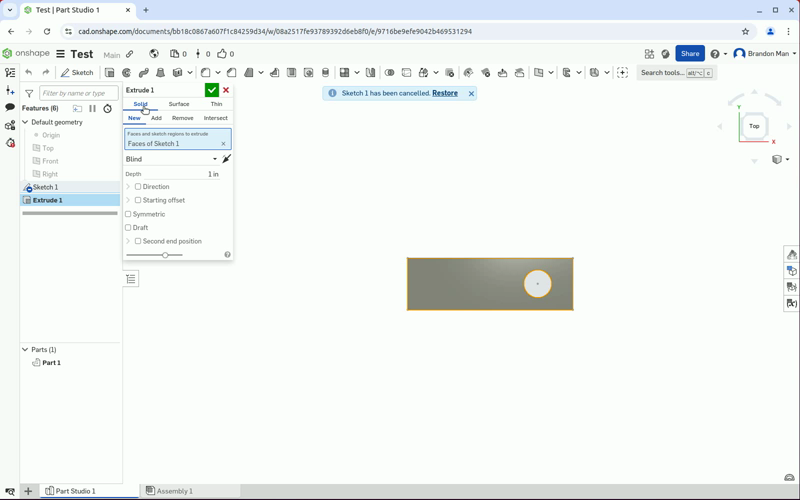
click(143, 106)
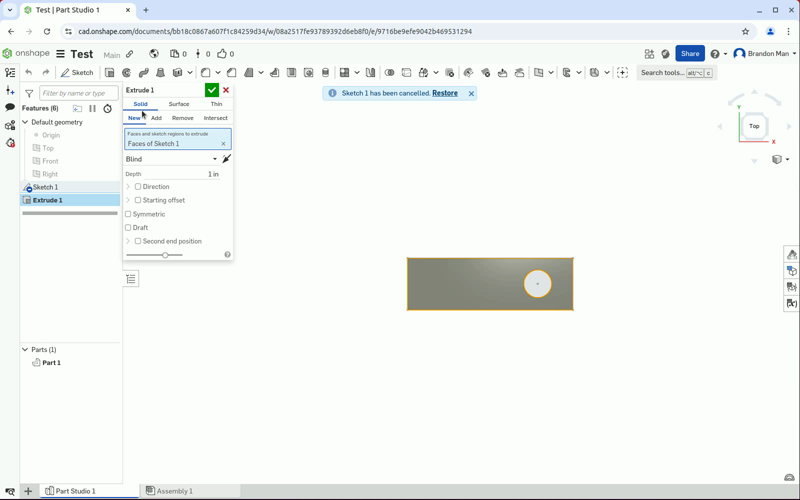
mouse_move(137, 120)
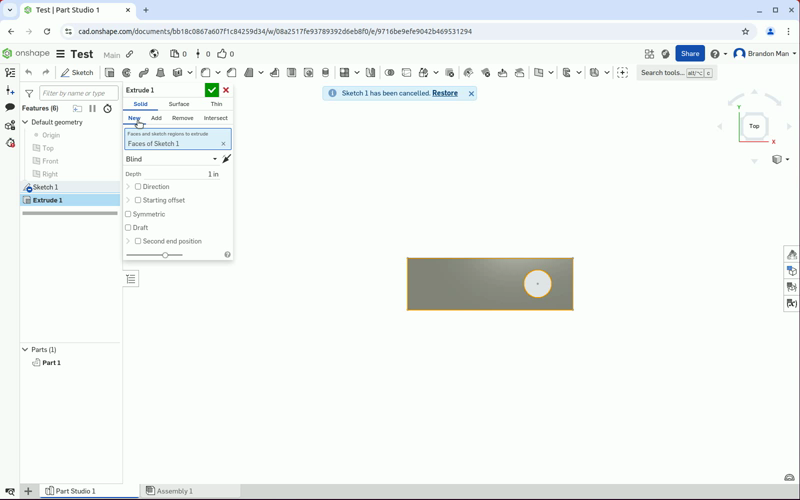
click(137, 120)
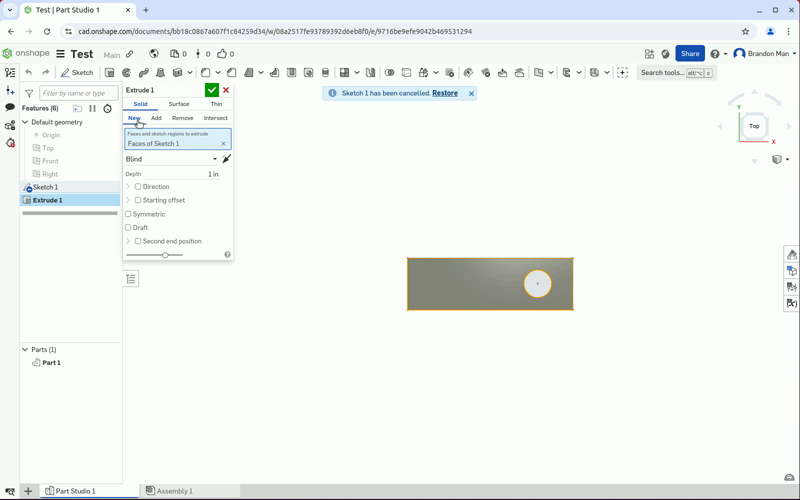
key(tab, 4)
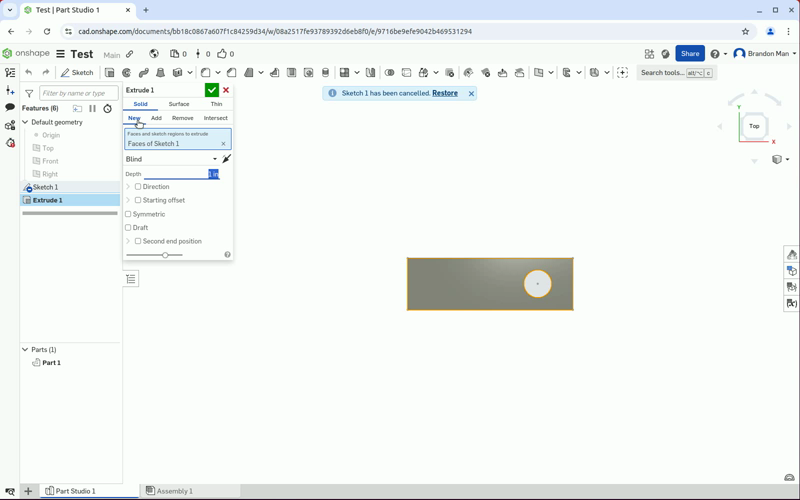
text(2.889)
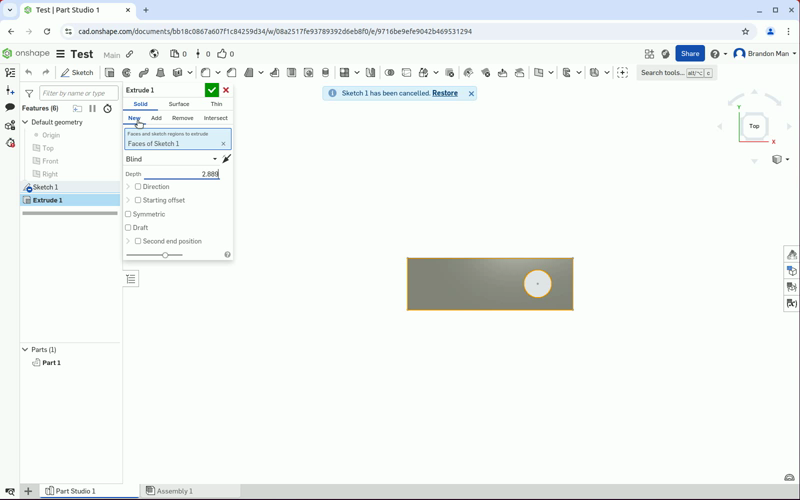
key(enter)
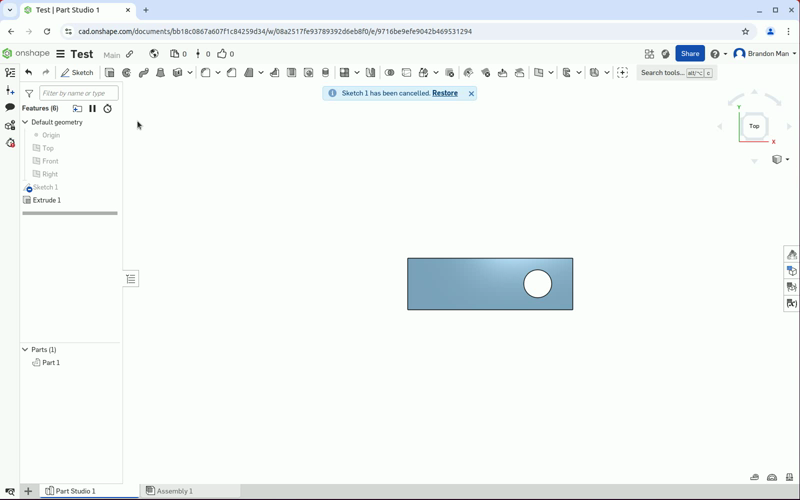
key(shift+h)
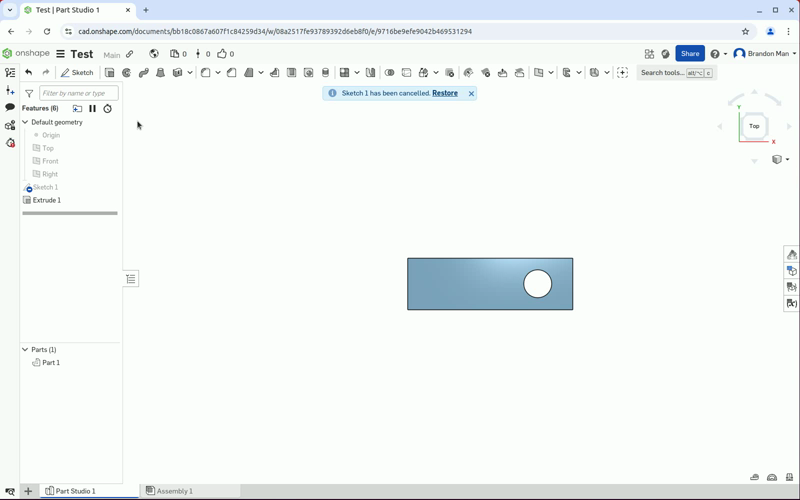
key(shift+h)
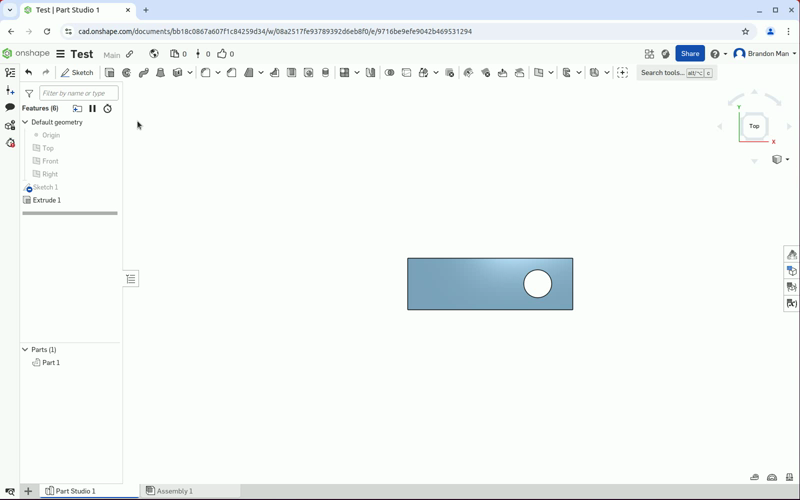
mouse_move(73, 189)
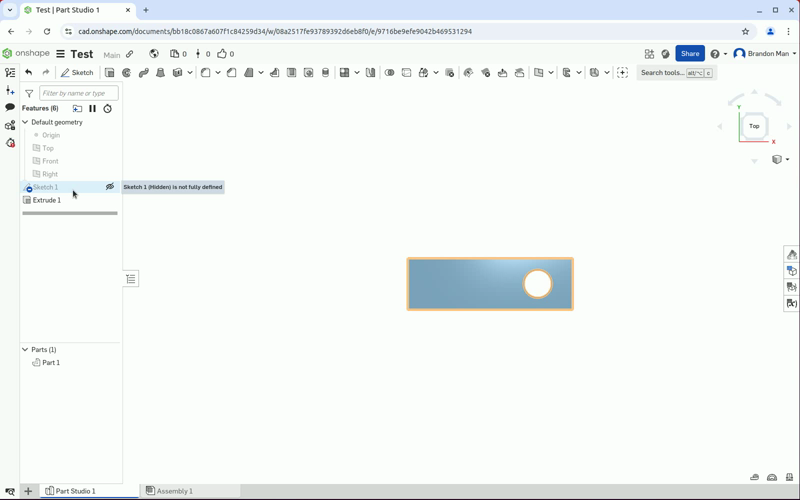
click(73, 189)
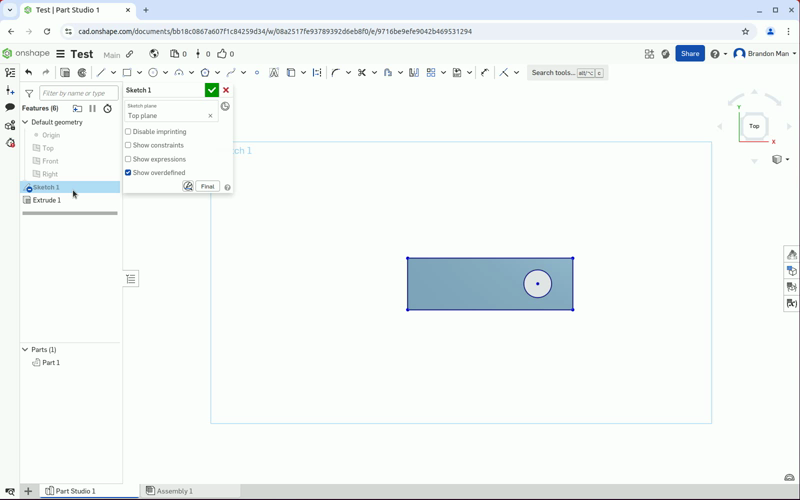
mouse_move(229, 92)
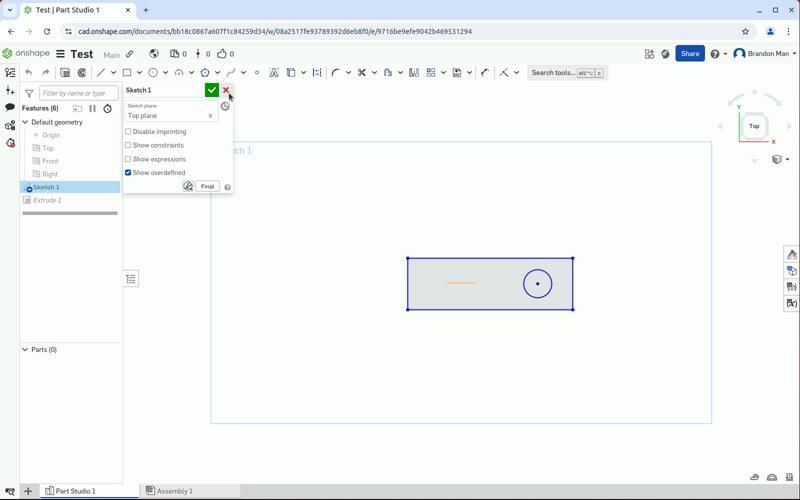
click(229, 92)
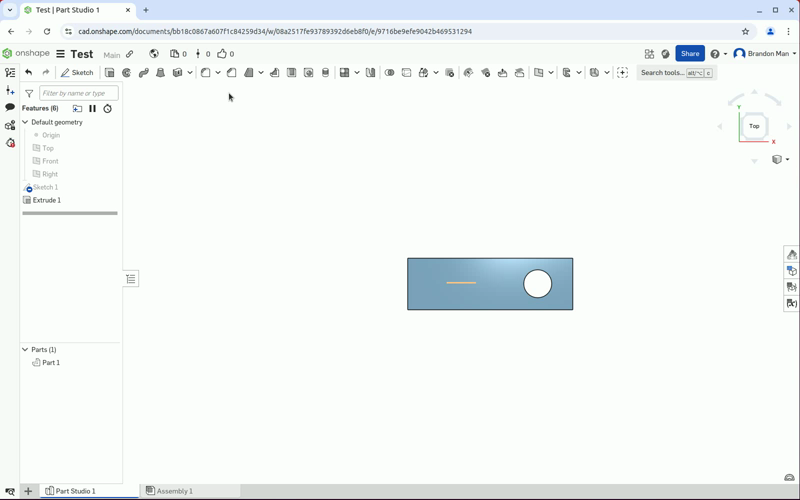
mouse_move(73, 352)
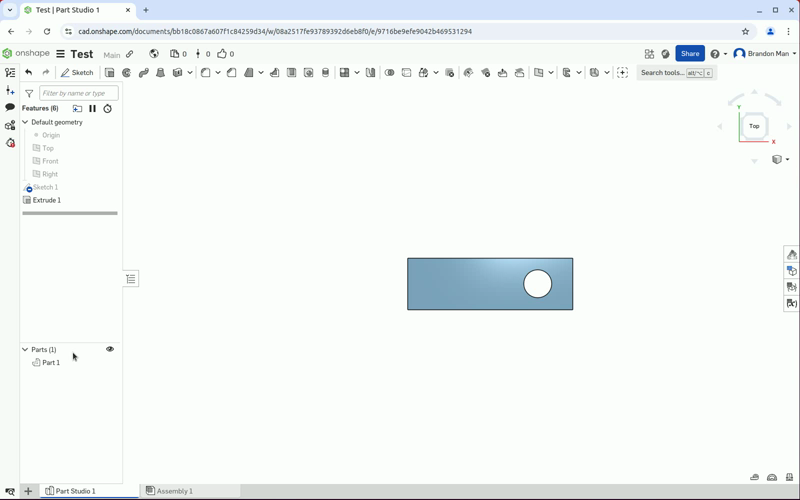
key(y)
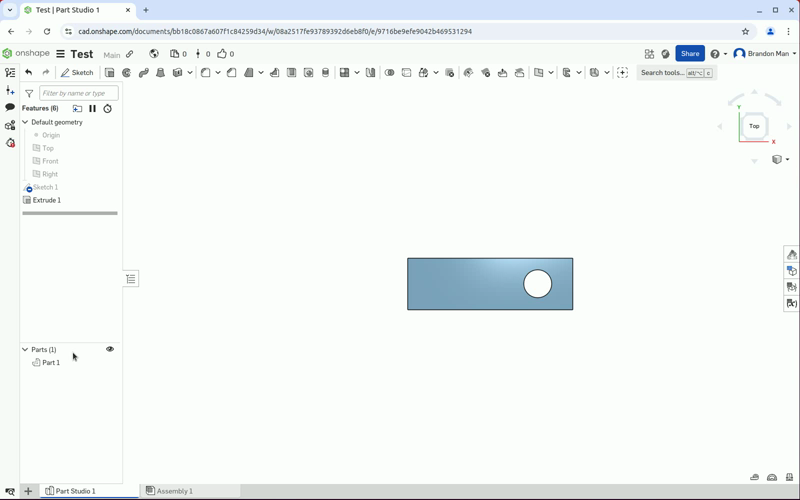
key(shift+p)
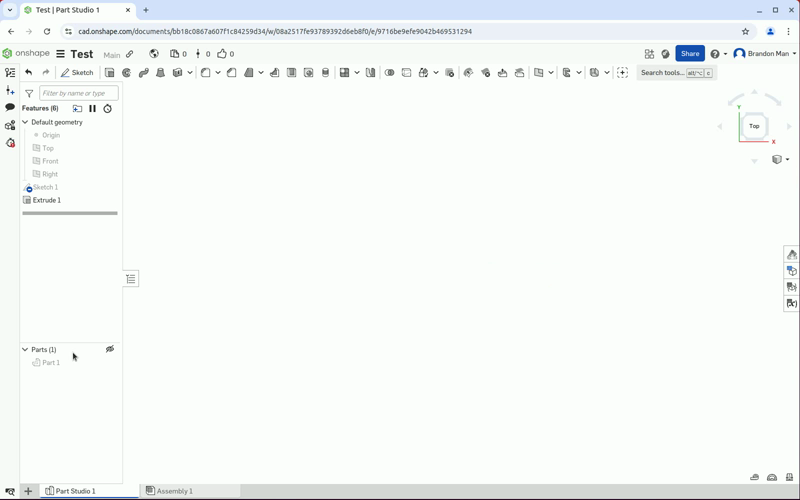
key(space)
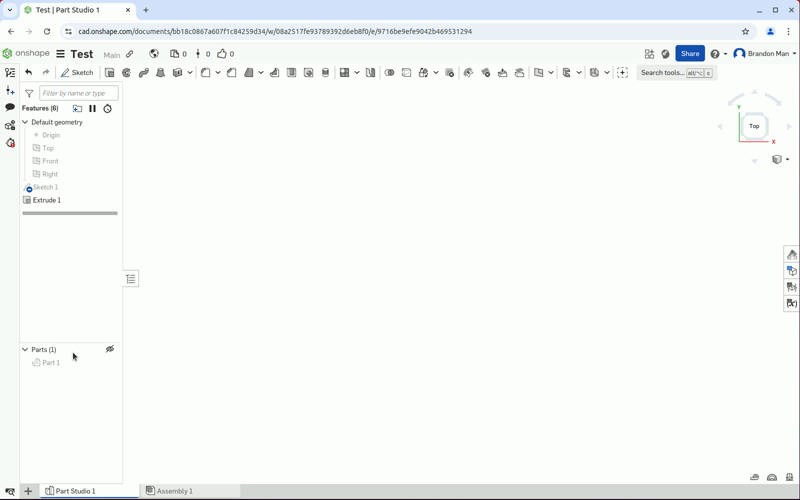
key_down(shift)
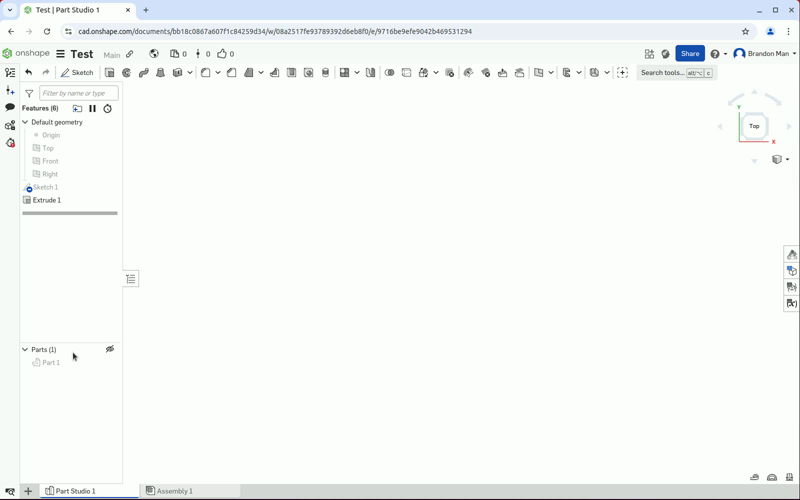
key(up)
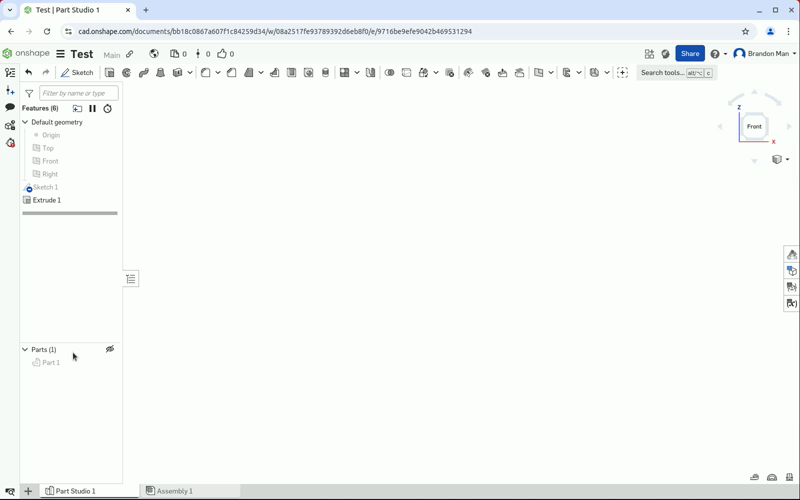
key_up(shift)
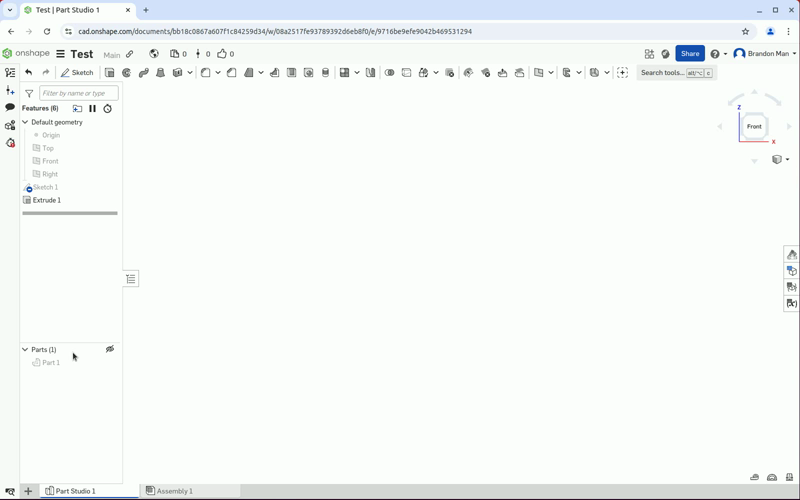
mouse_move(73, 352)
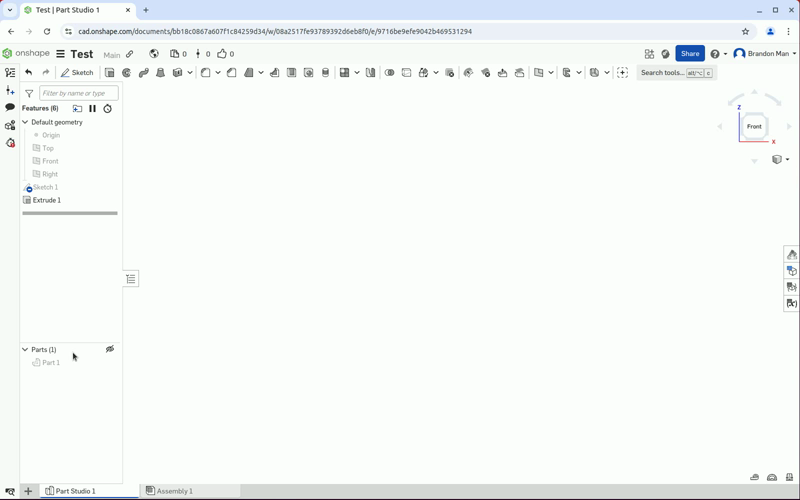
key(shift+y)
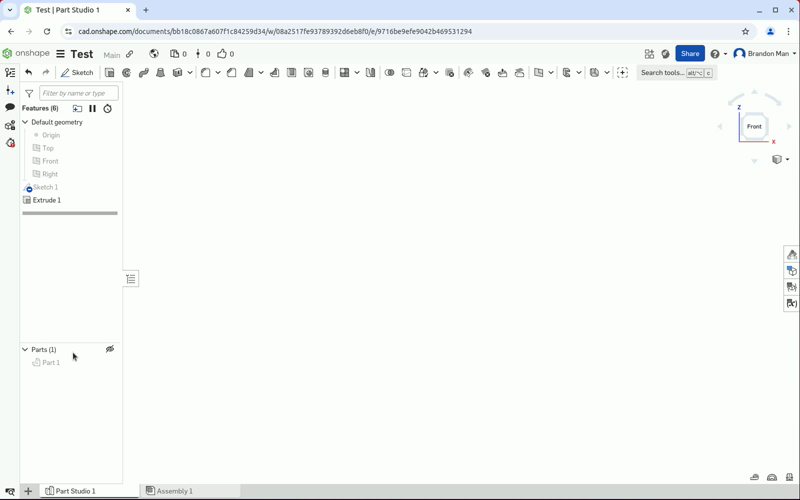
key(shift+s)
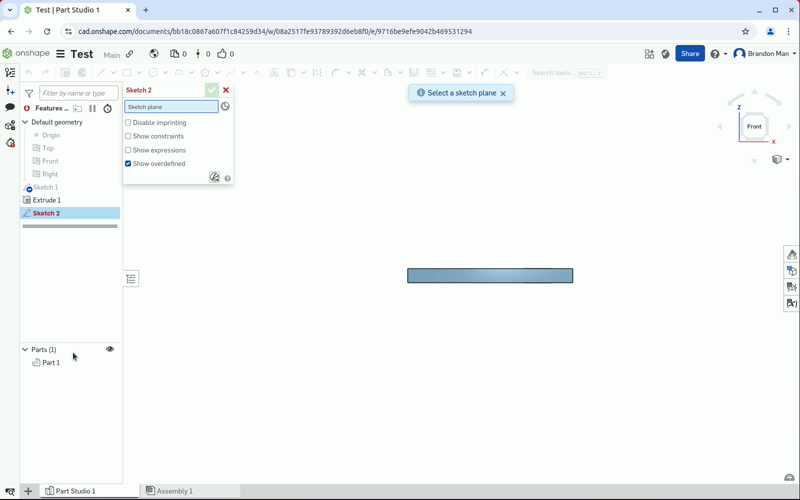
mouse_move(73, 163)
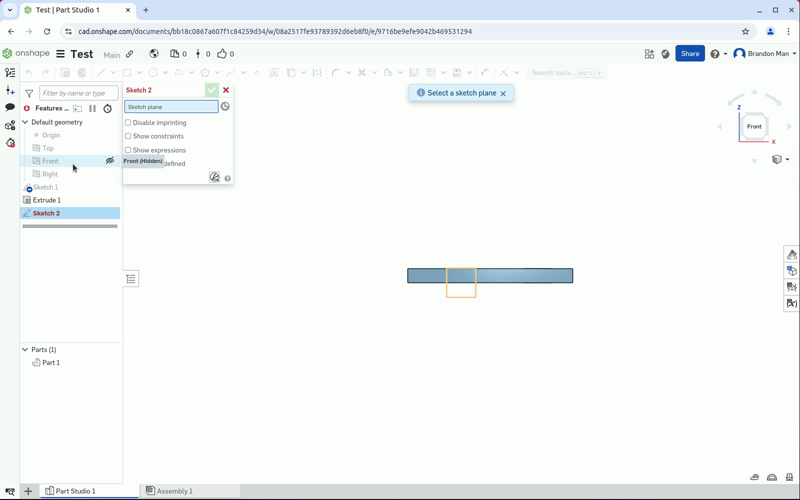
click(73, 163)
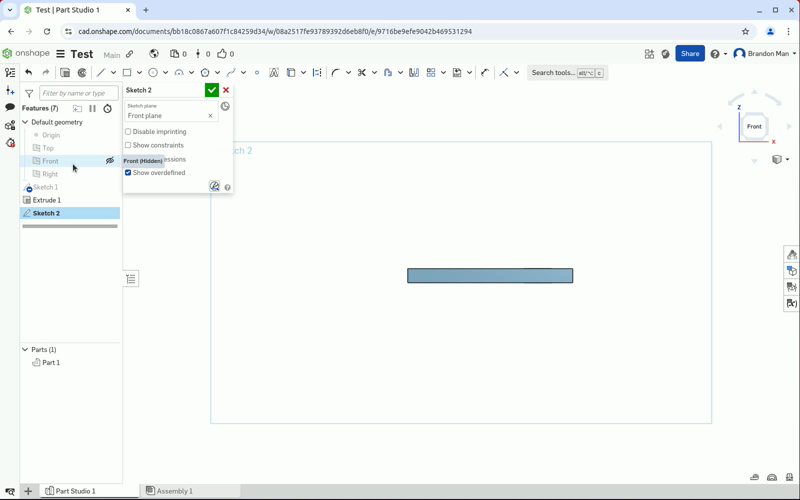
mouse_move(73, 352)
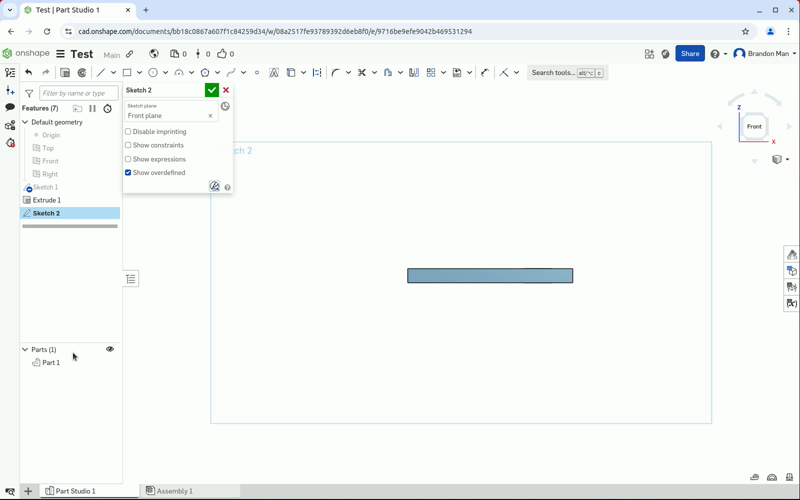
key(y)
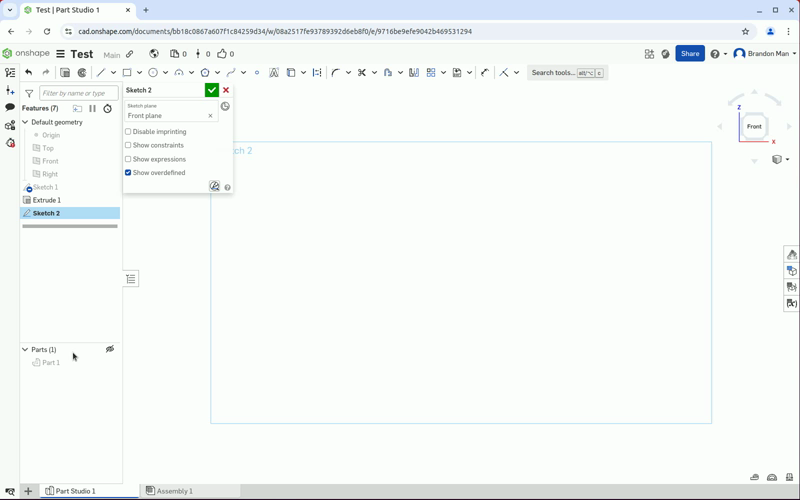
key(l)
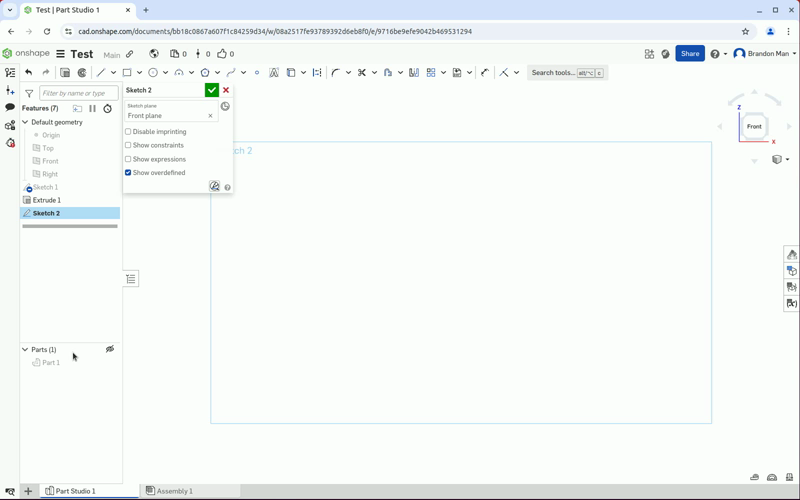
key_down(shift)
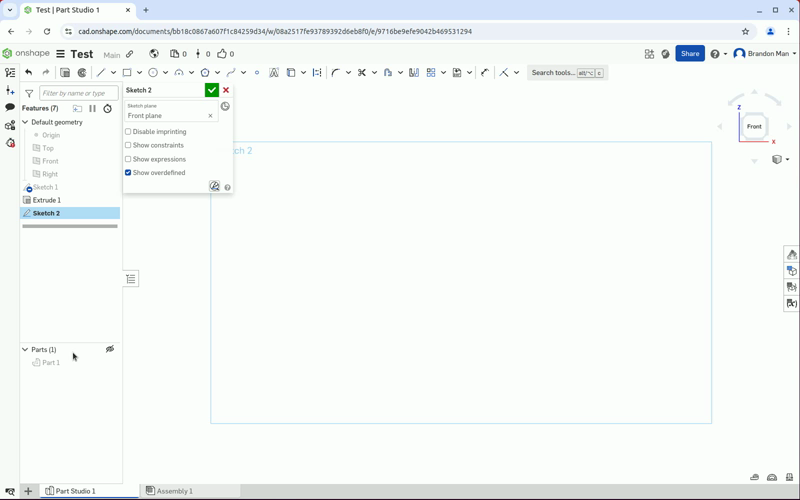
mouse_move(420, 268)
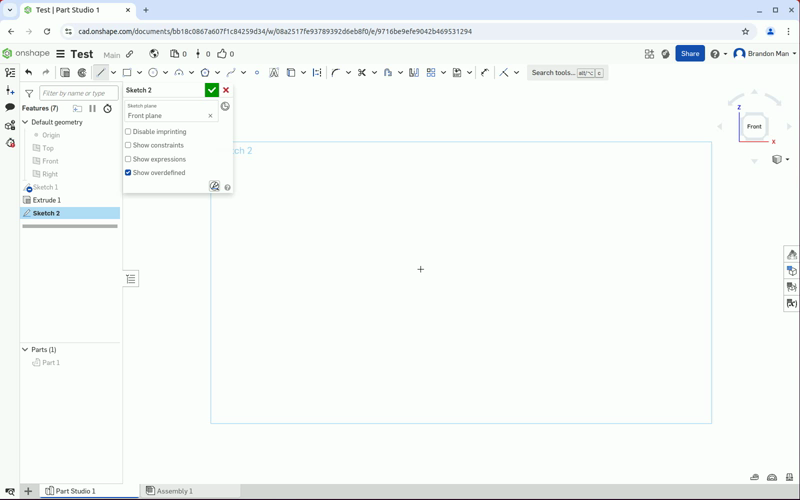
click(420, 268)
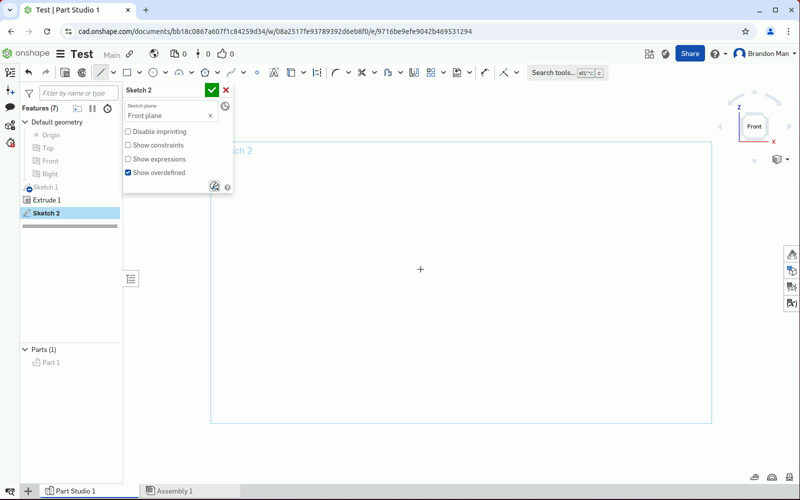
key_up(shift)
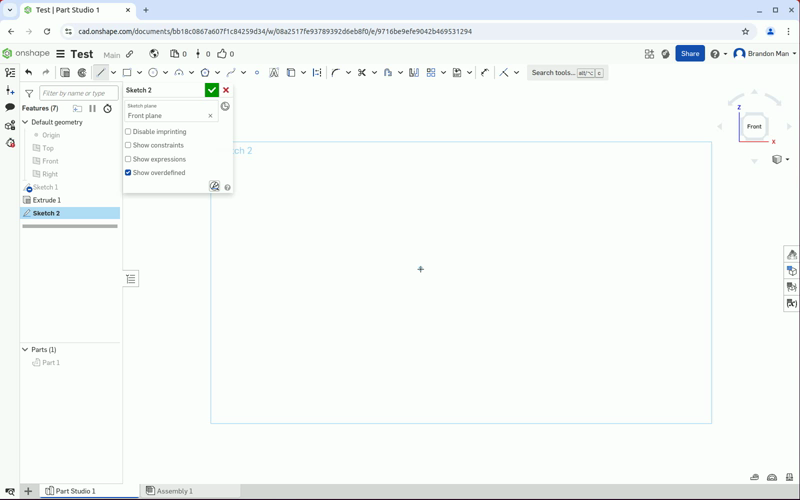
key_down(shift)
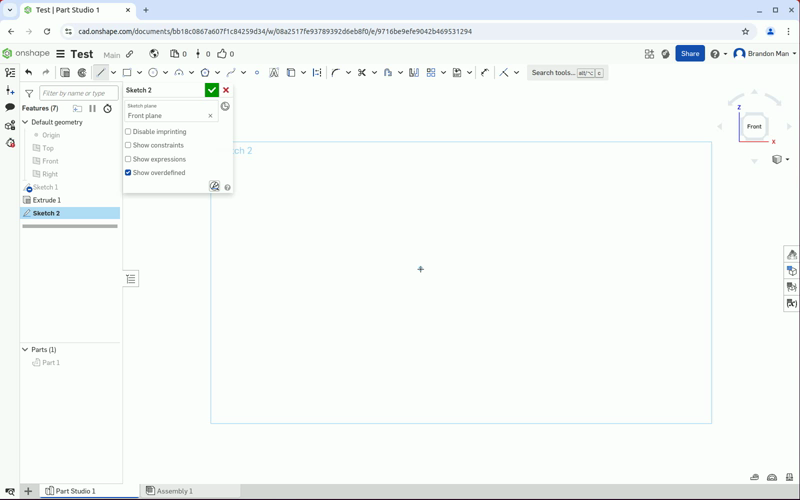
mouse_move(501, 268)
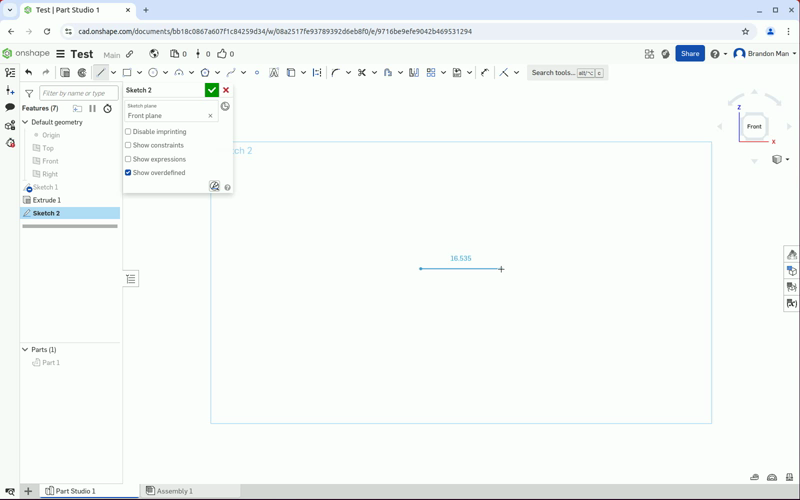
click(501, 268)
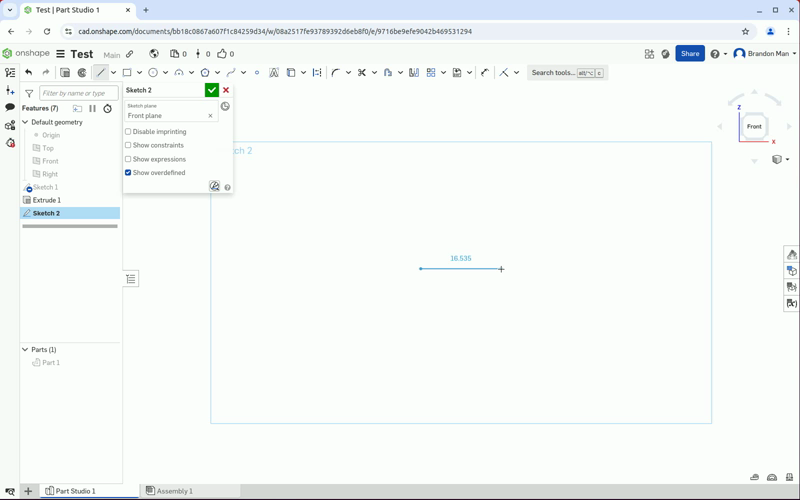
key_up(shift)
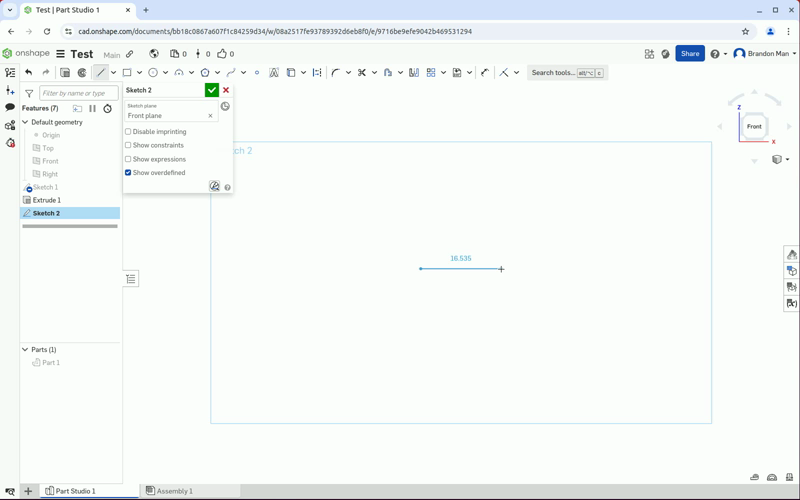
key_down(shift)
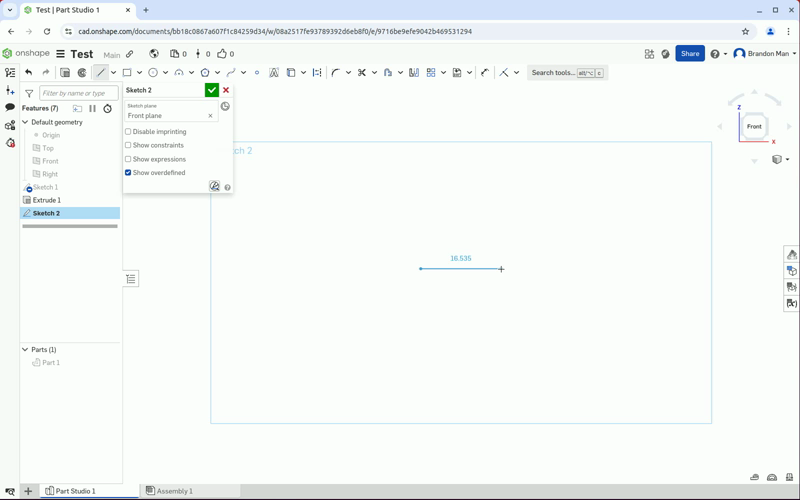
mouse_move(531, 268)
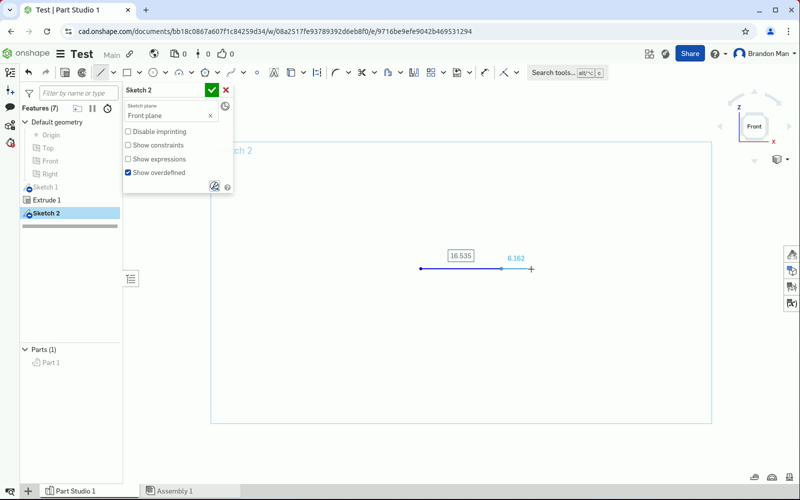
mouse_move(477, 237)
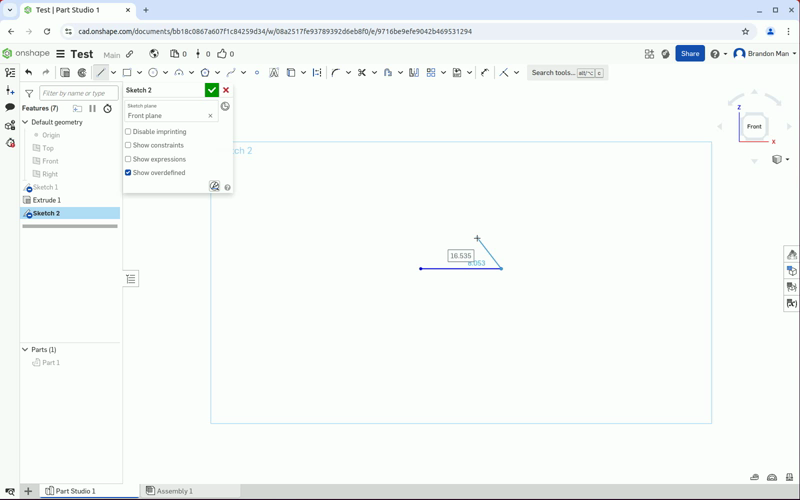
click(477, 237)
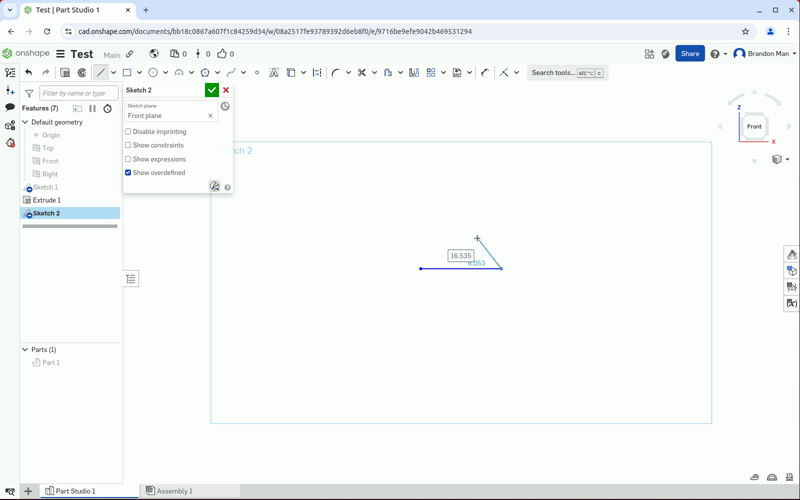
key_up(shift)
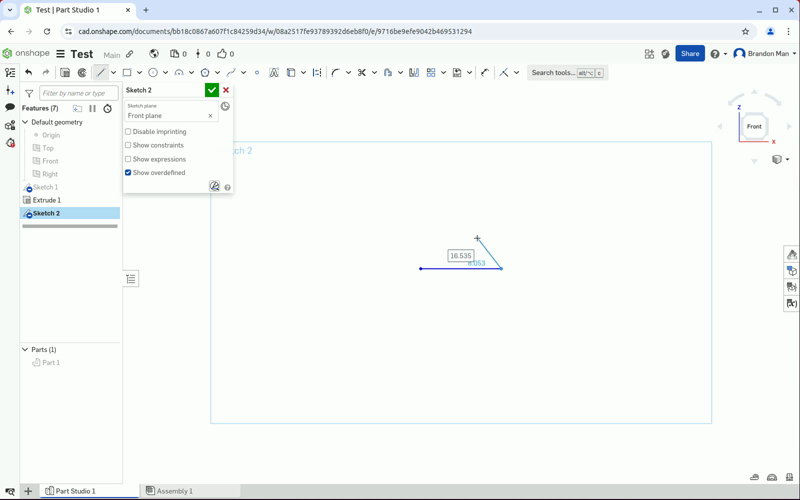
key(esc)
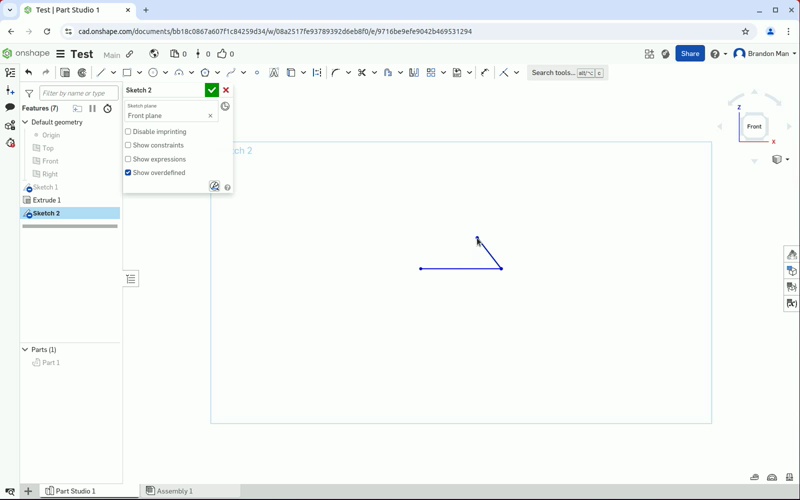
key(a)
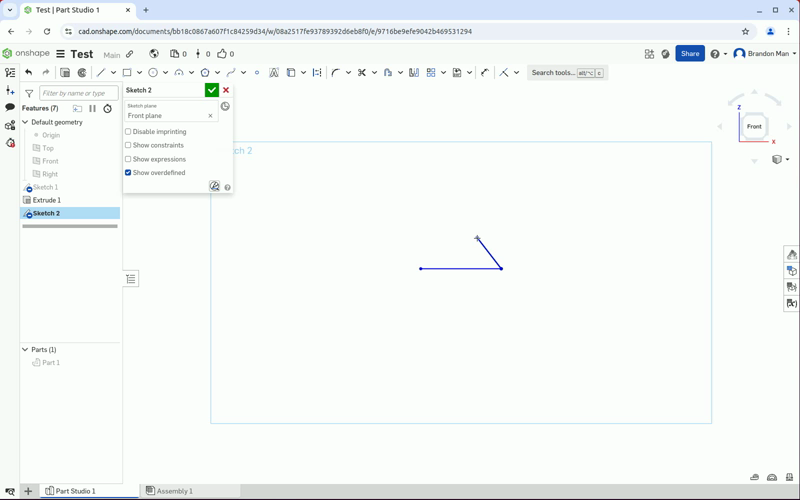
mouse_move(477, 237)
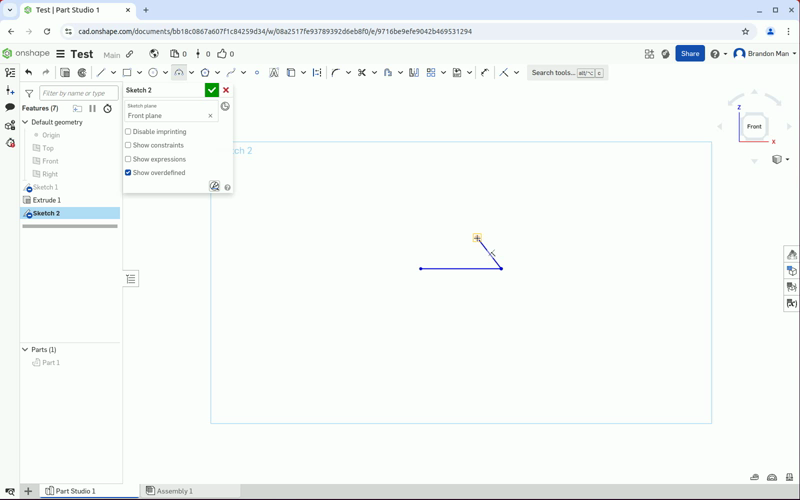
click(477, 237)
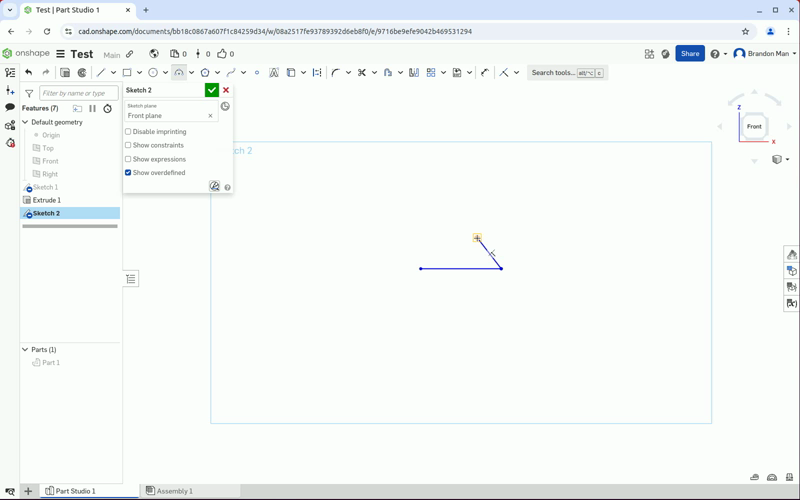
key_down(shift)
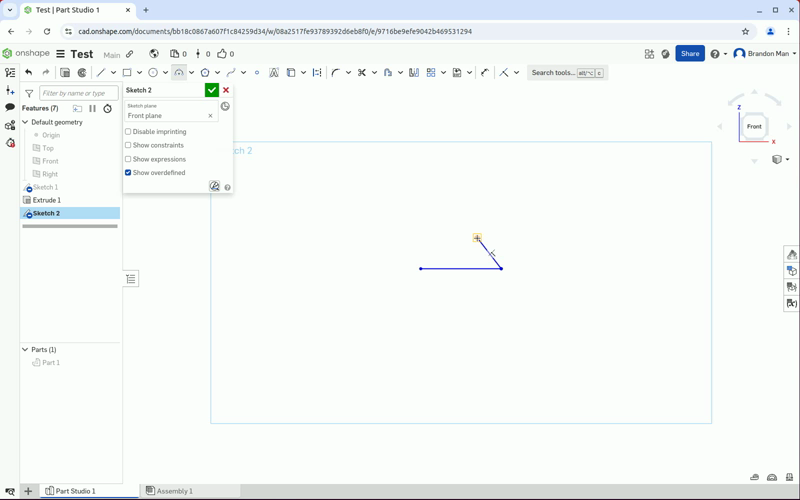
mouse_move(444, 237)
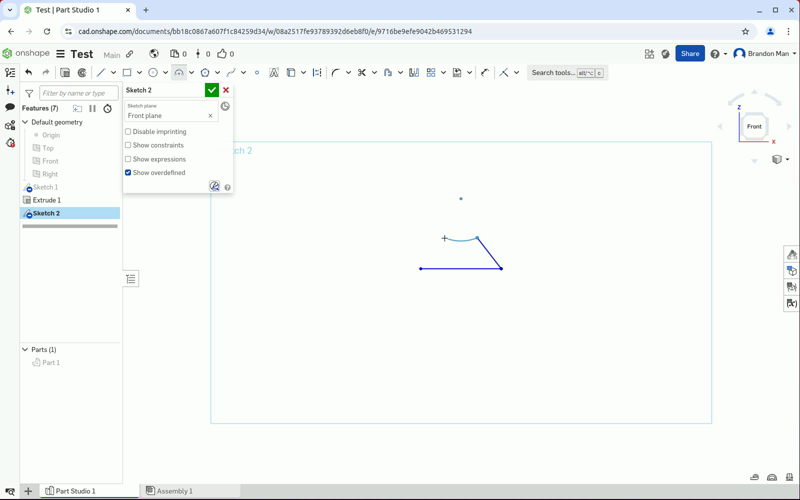
click(444, 237)
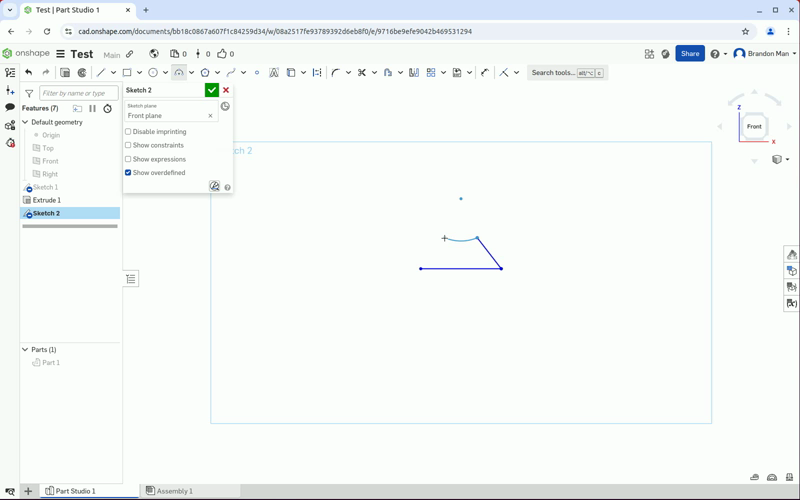
mouse_move(460, 229)
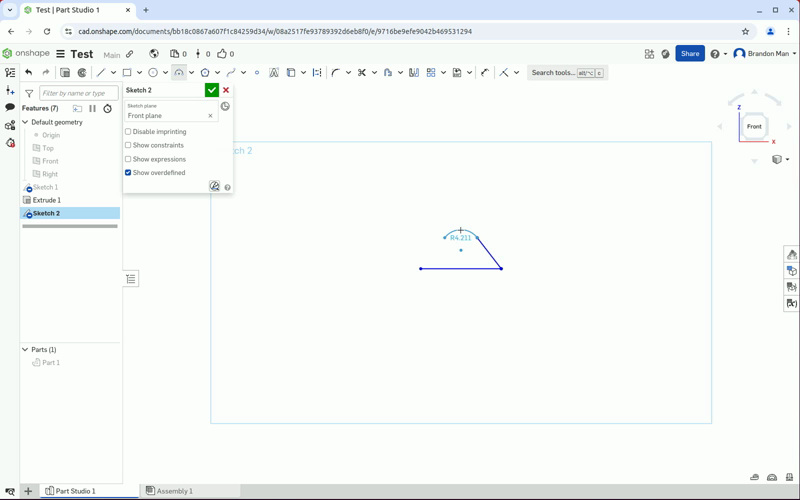
click(460, 229)
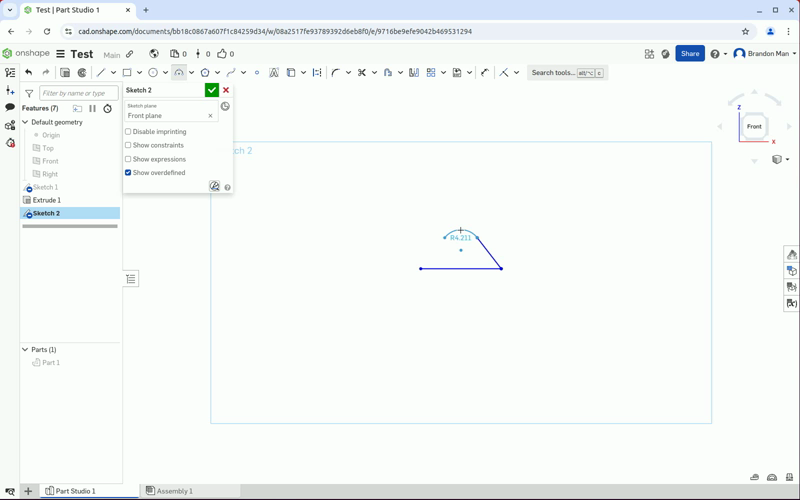
key_up(shift)
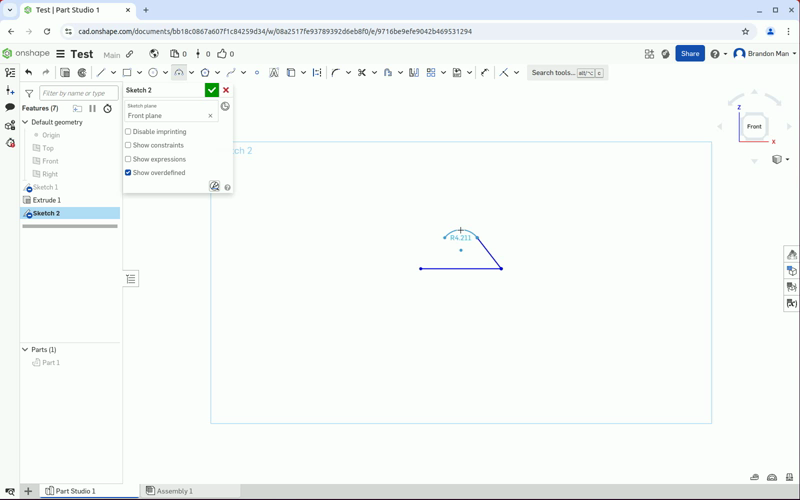
key(esc)
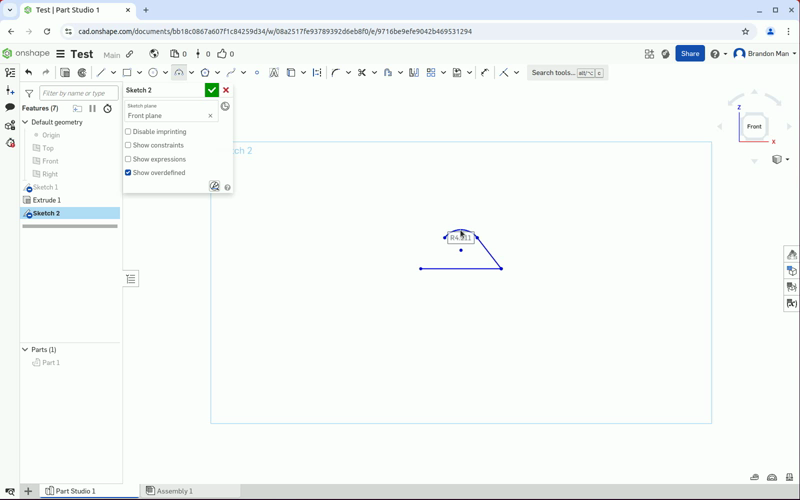
key(l)
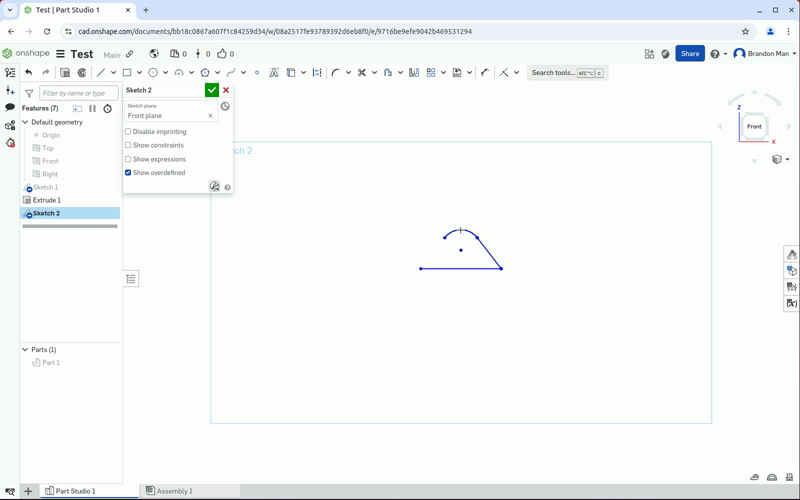
mouse_move(444, 237)
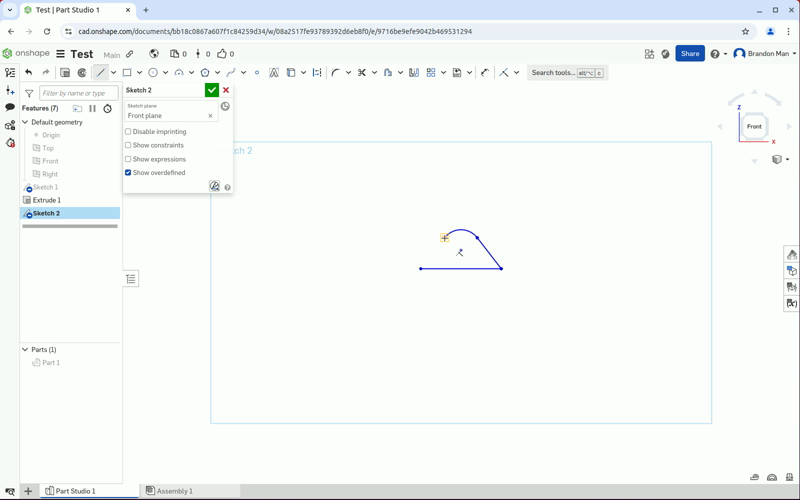
click(444, 237)
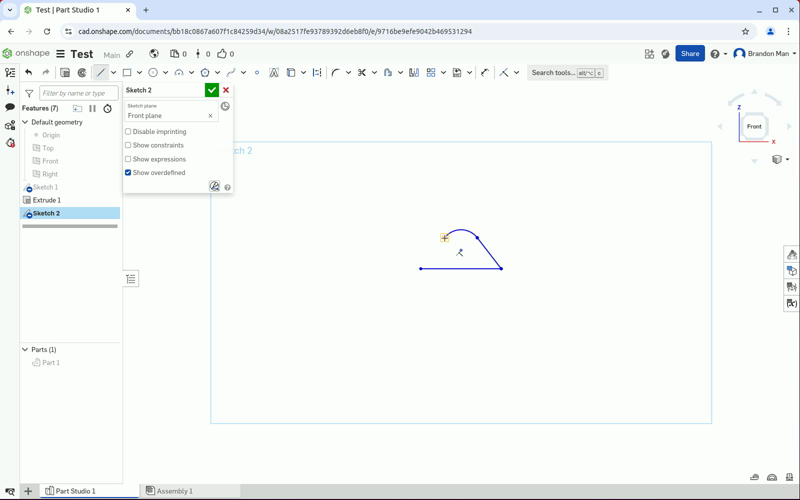
mouse_move(474, 237)
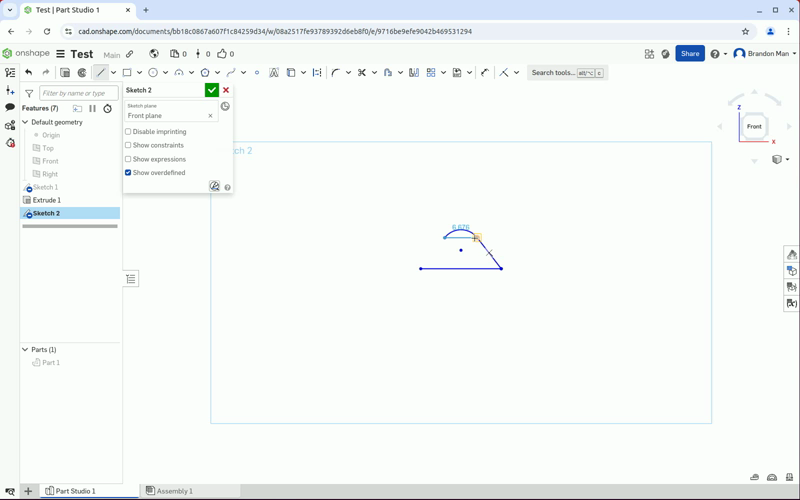
key_down(shift)
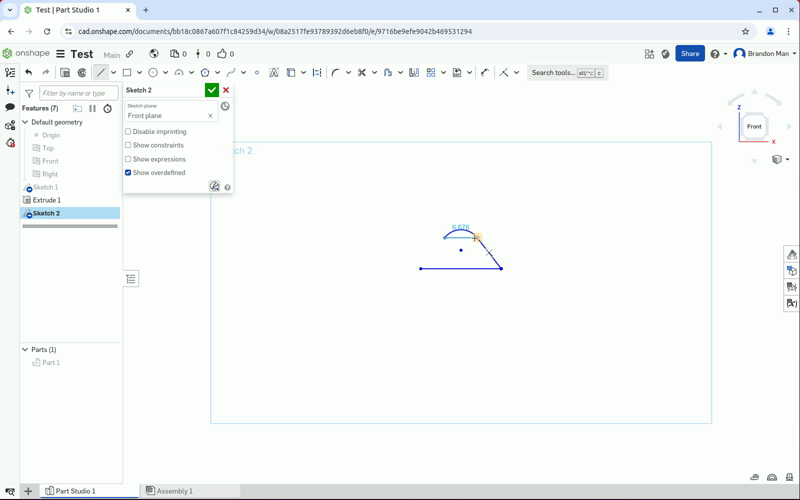
mouse_move(420, 268)
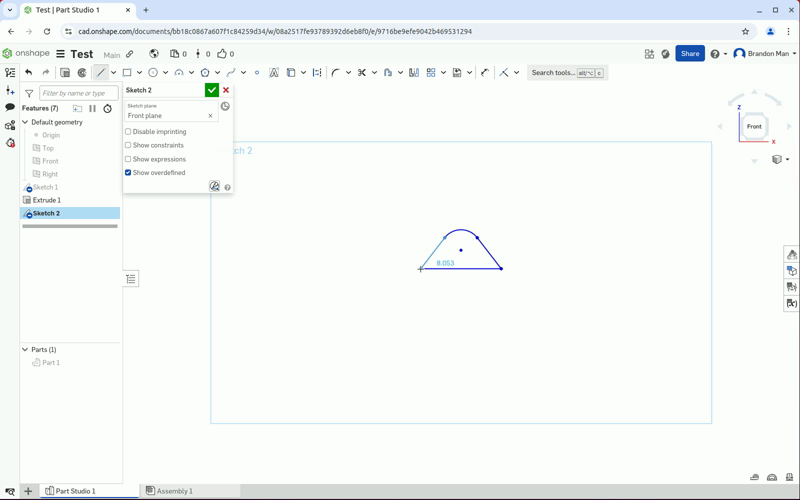
key_up(shift)
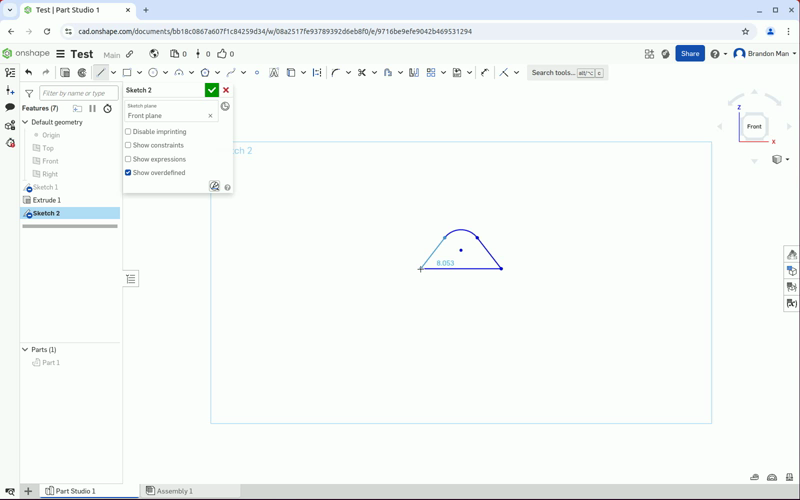
click(420, 268)
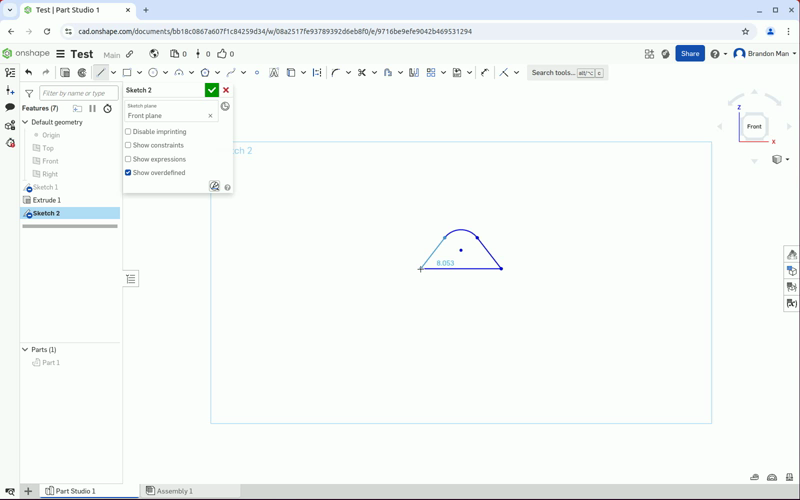
key(esc)
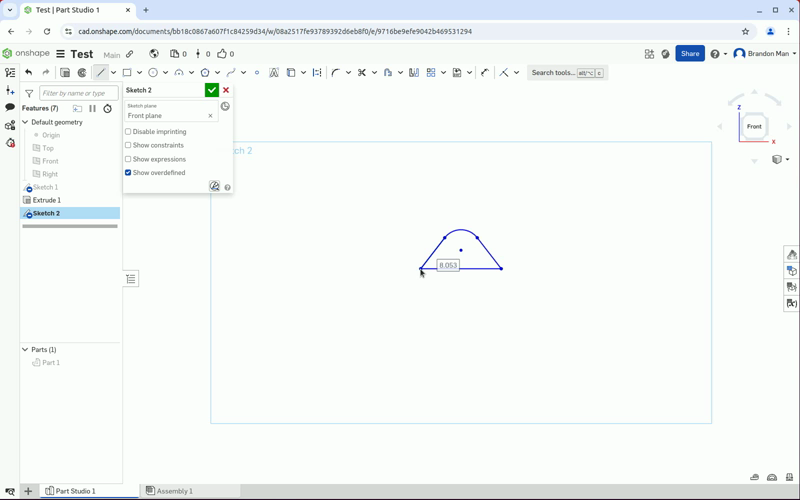
key(c)
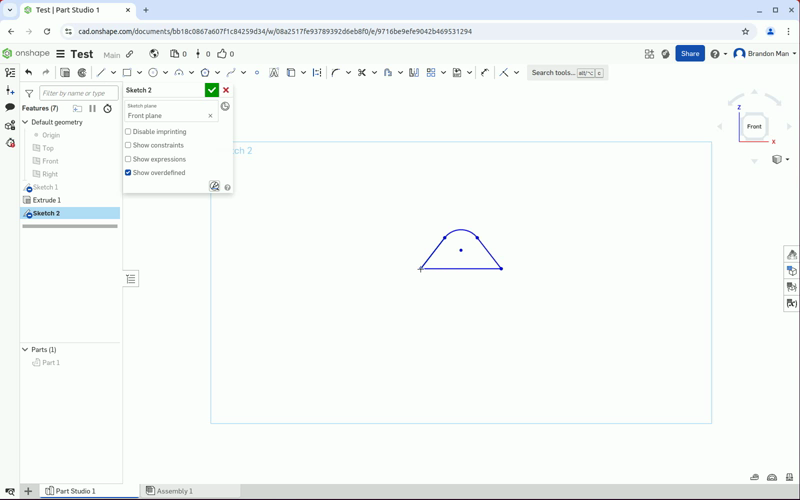
key_down(shift)
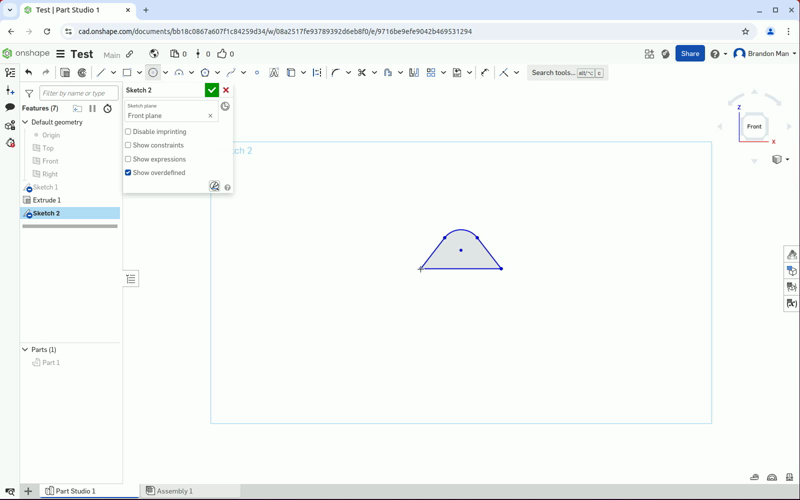
mouse_move(461, 252)
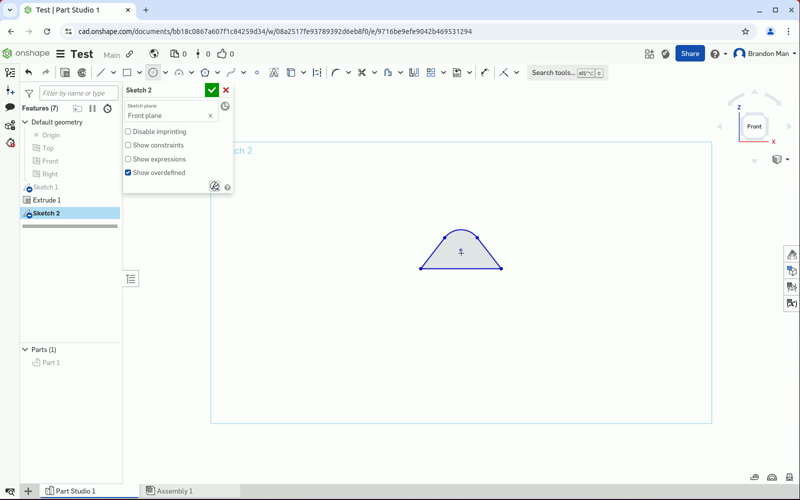
scroll(6)
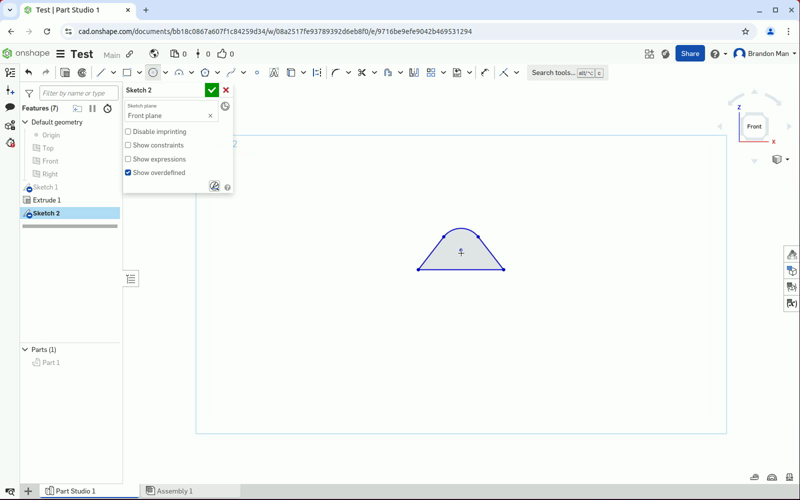
scroll(6)
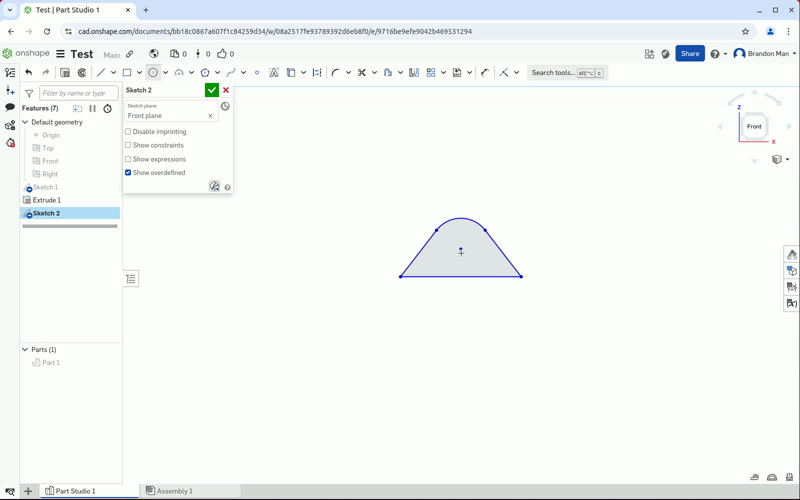
scroll(6)
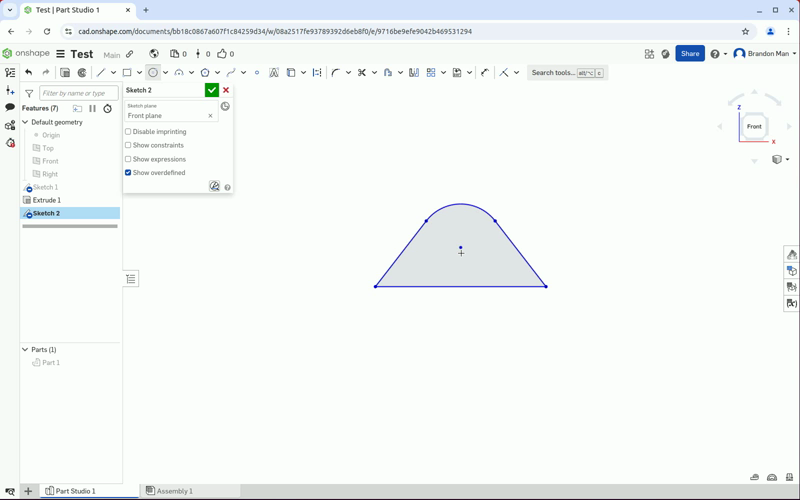
scroll(6)
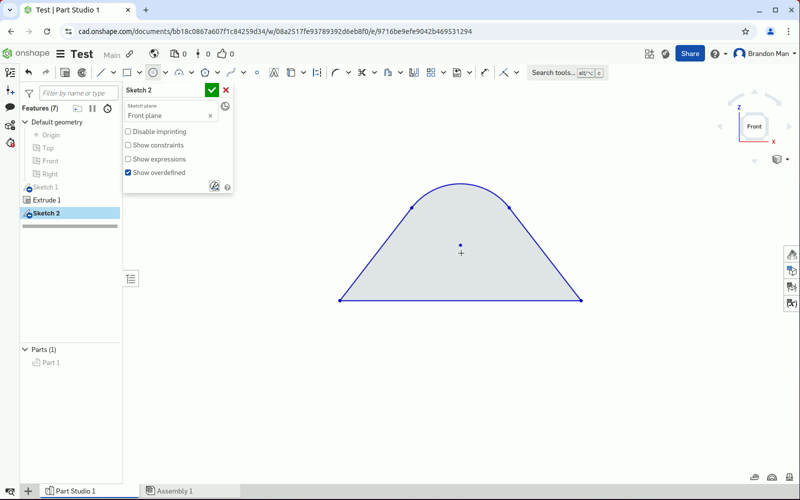
scroll(6)
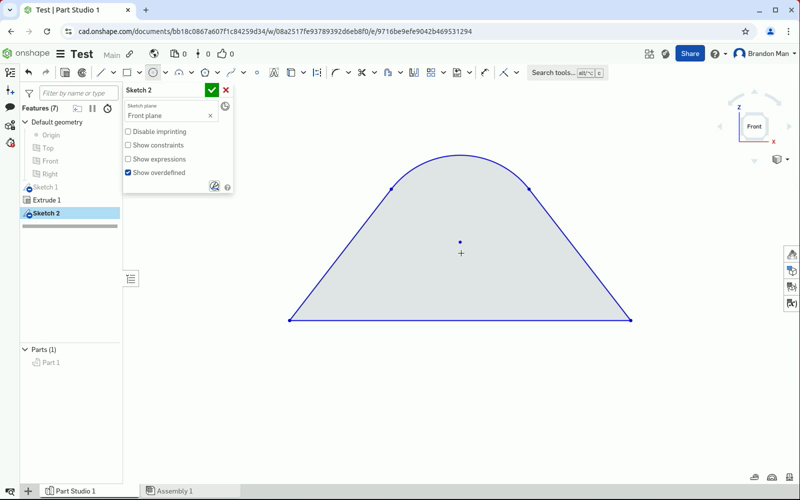
scroll(6)
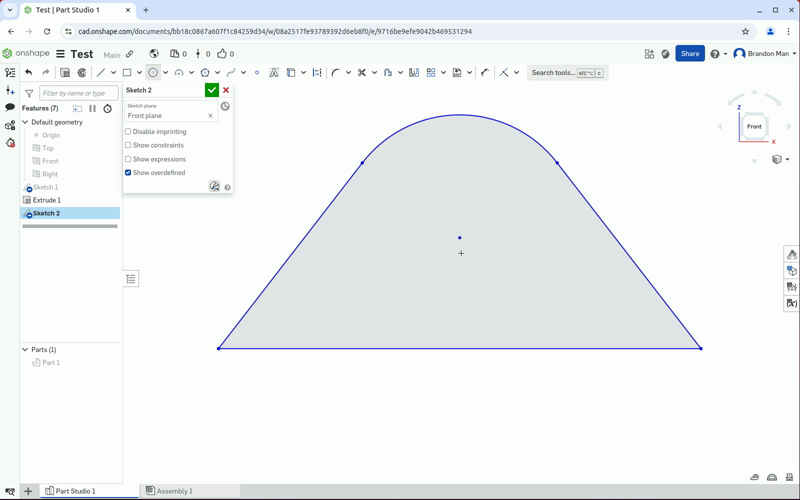
scroll(6)
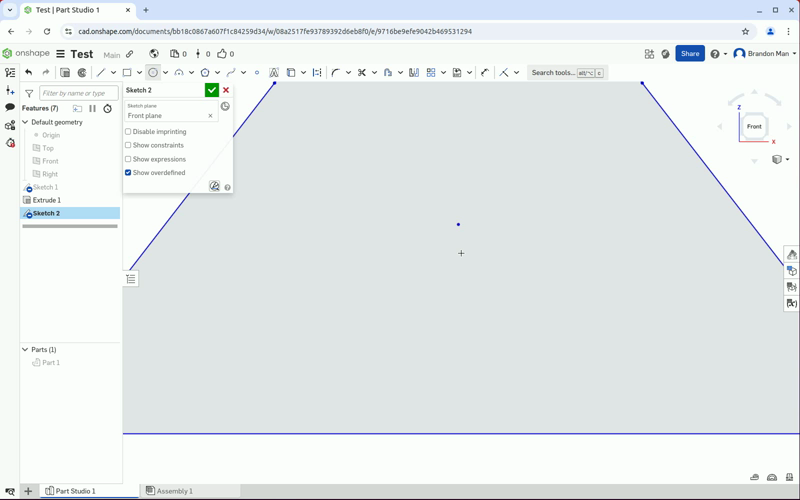
click(461, 252)
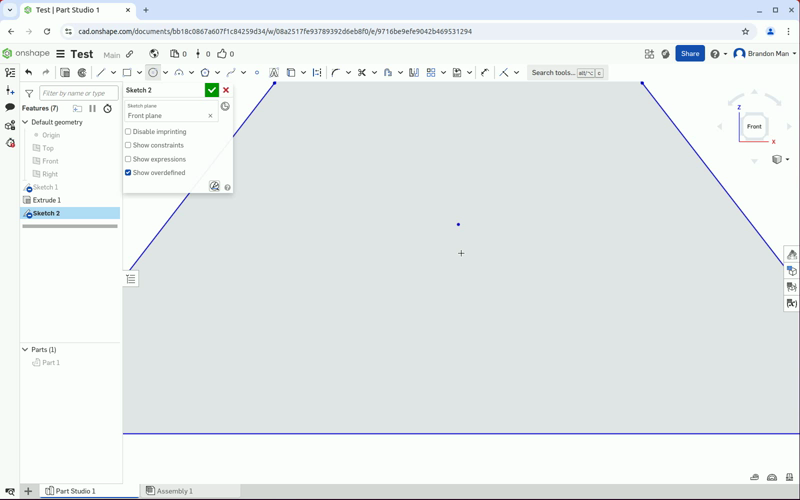
scroll(-6)
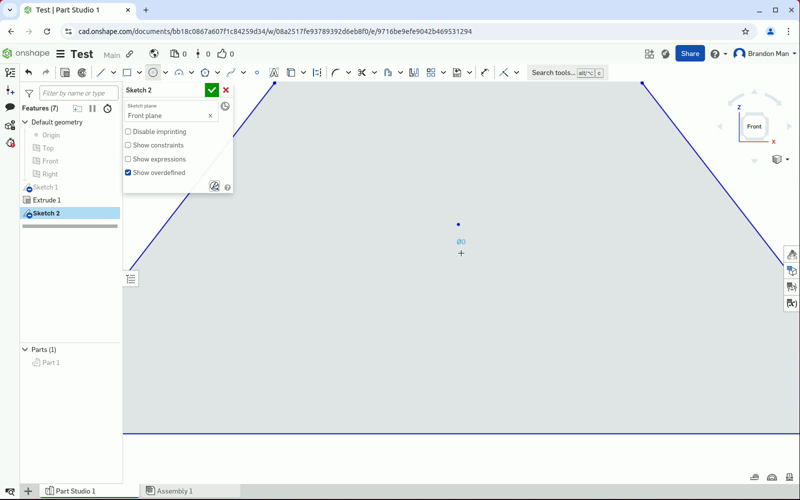
scroll(-6)
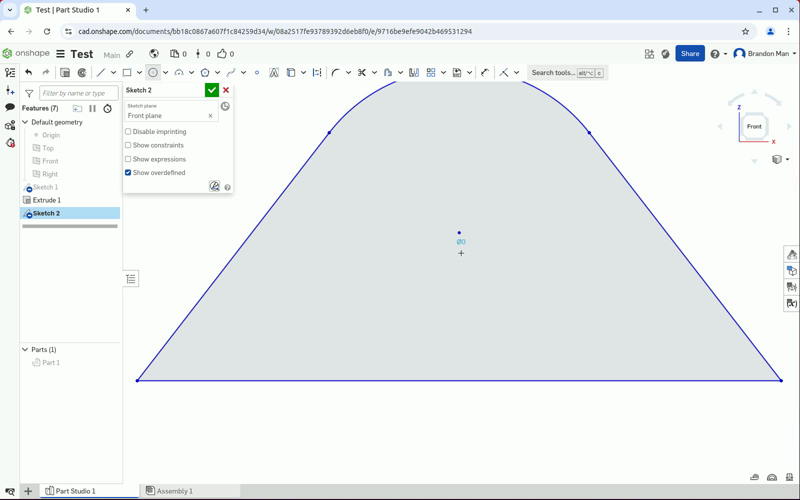
scroll(-6)
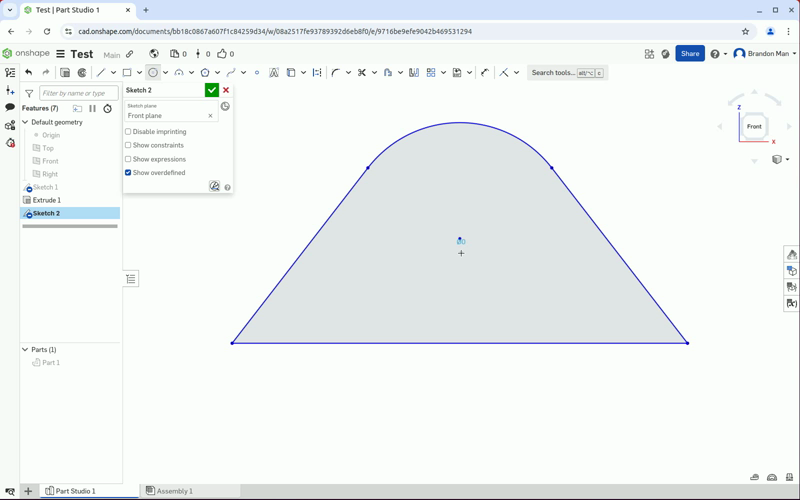
scroll(-6)
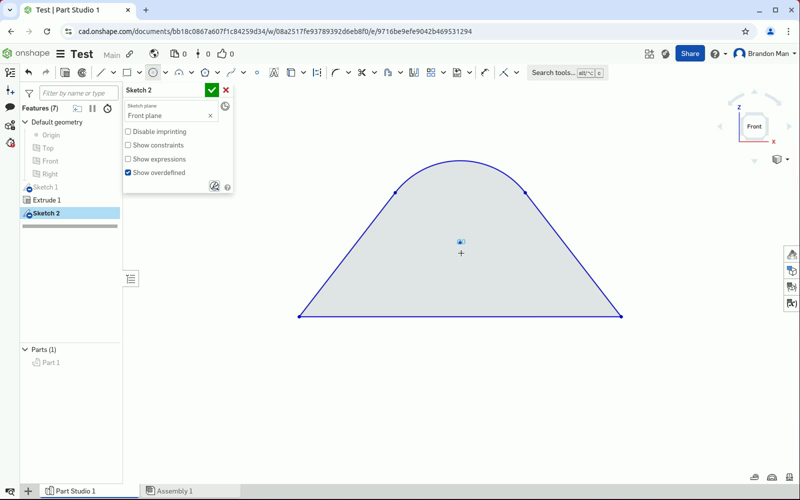
scroll(-6)
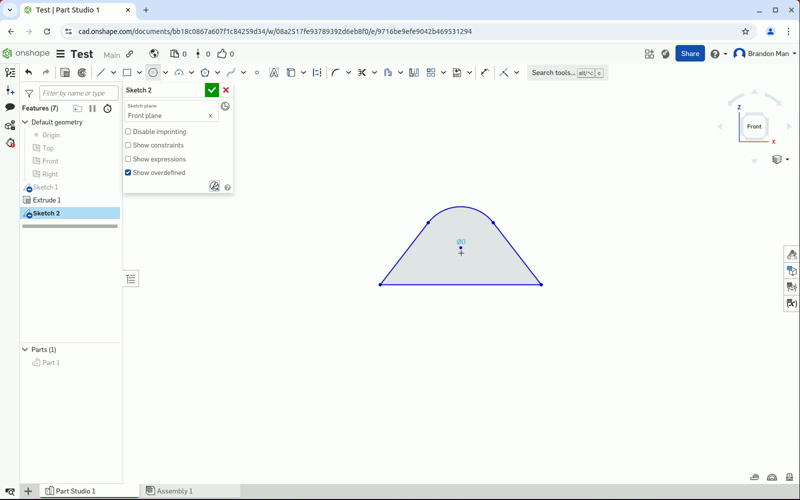
scroll(-6)
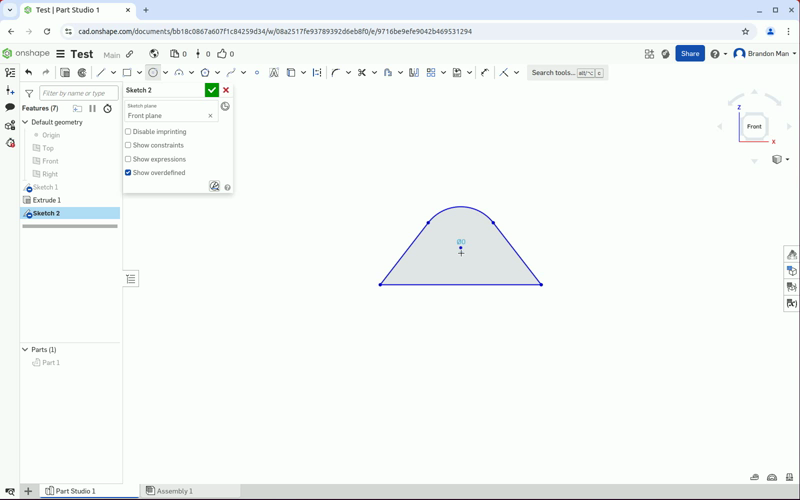
scroll(-6)
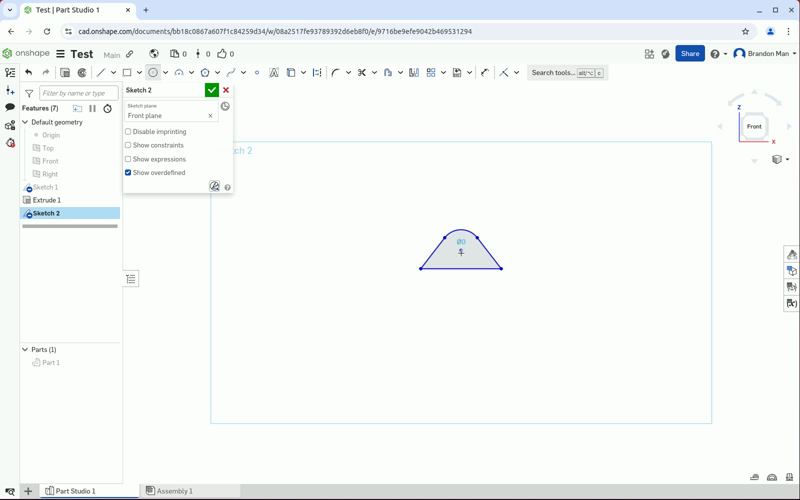
key_up(shift)
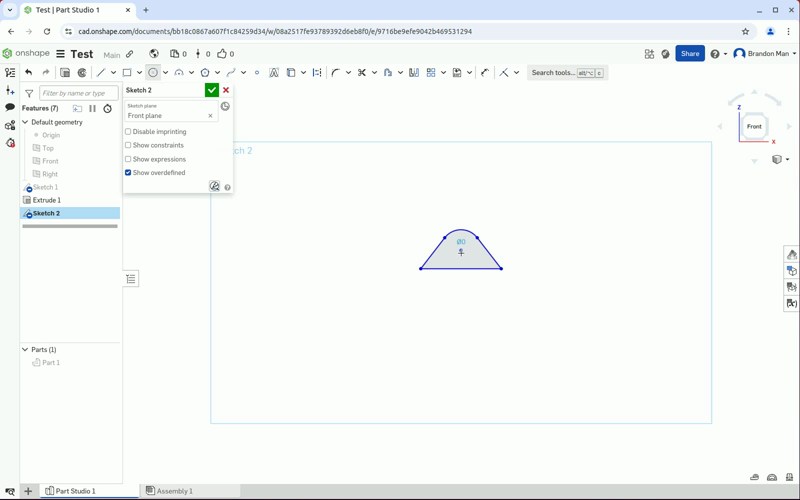
mouse_move(473, 252)
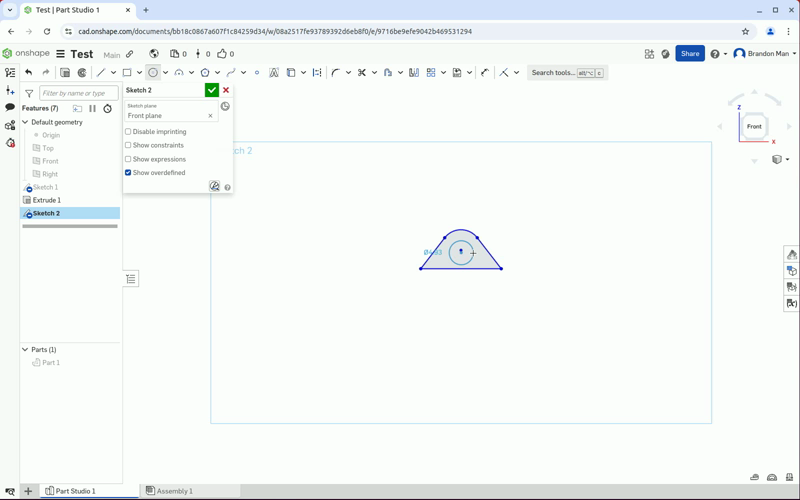
click(473, 252)
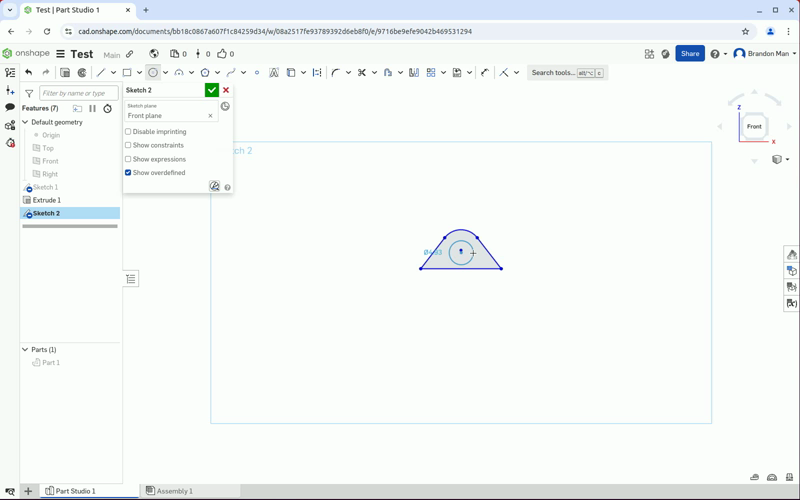
key(esc)
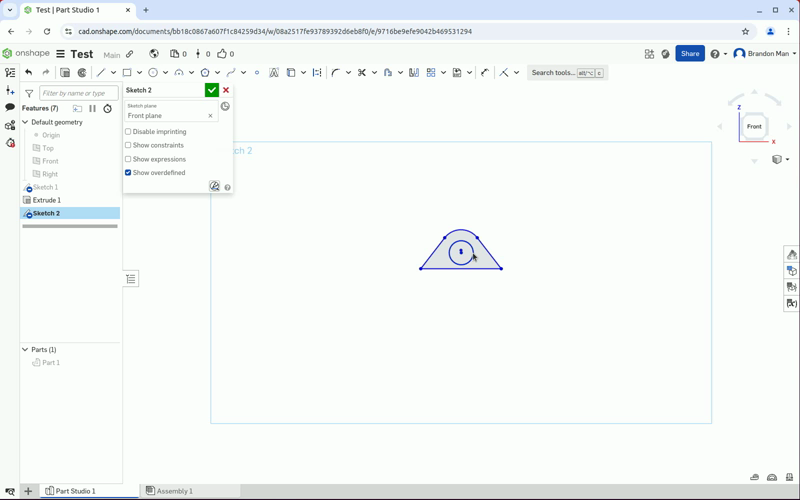
mouse_move(481, 259)
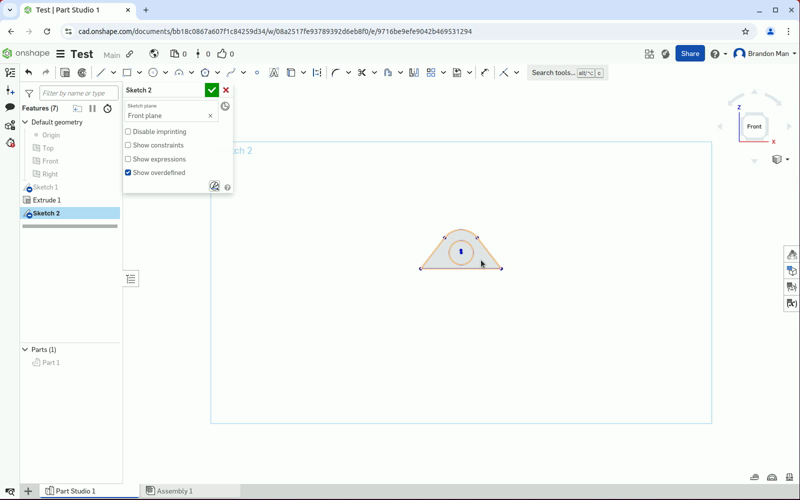
scroll(6)
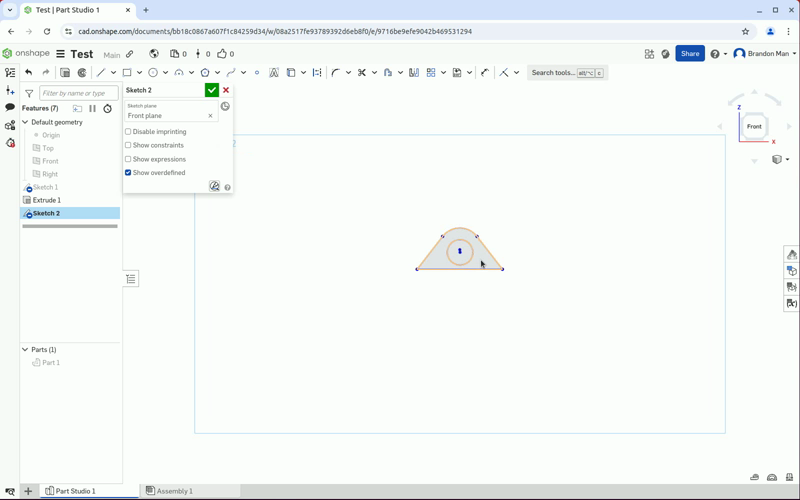
scroll(6)
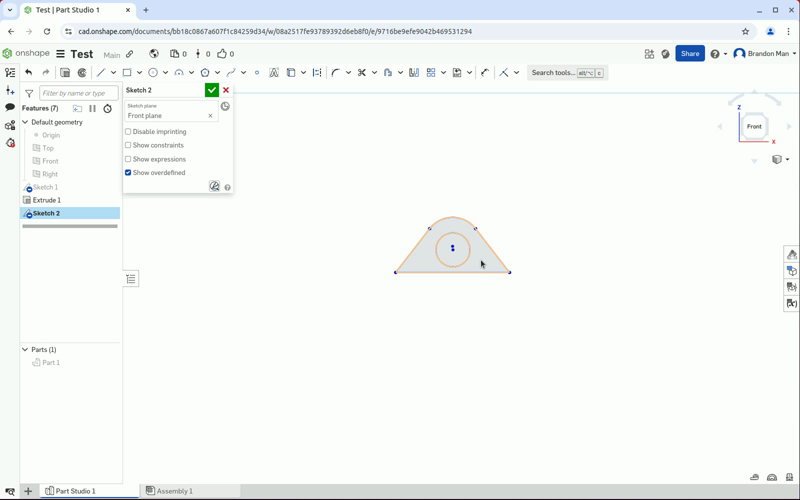
scroll(6)
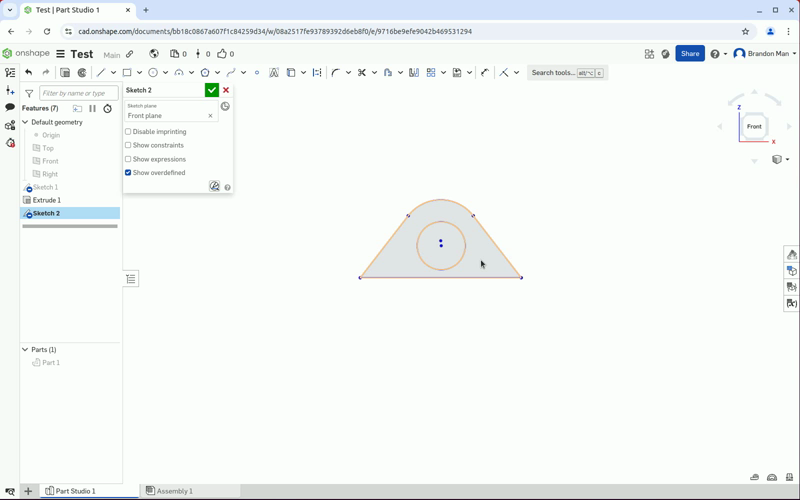
scroll(6)
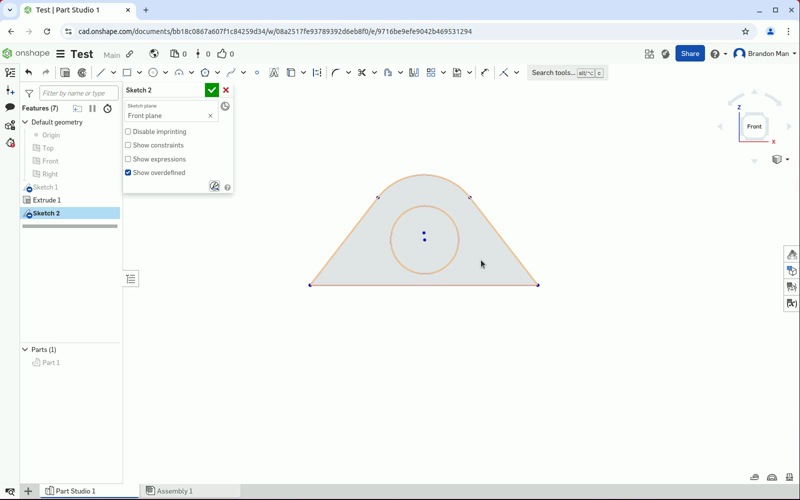
scroll(6)
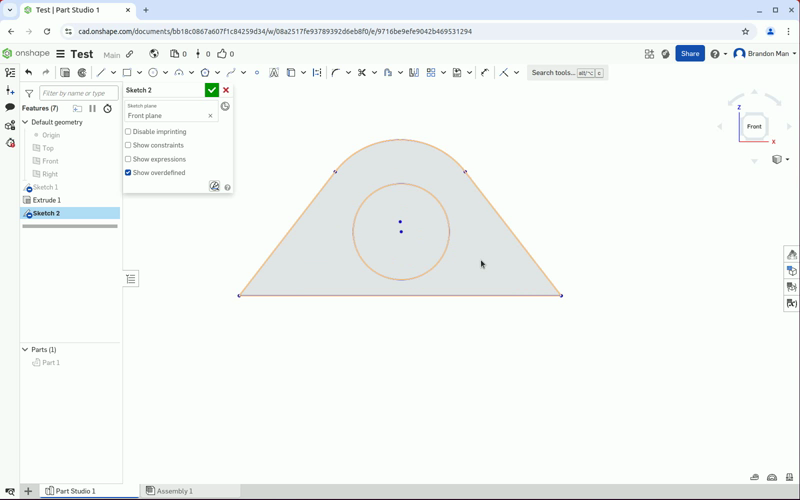
scroll(6)
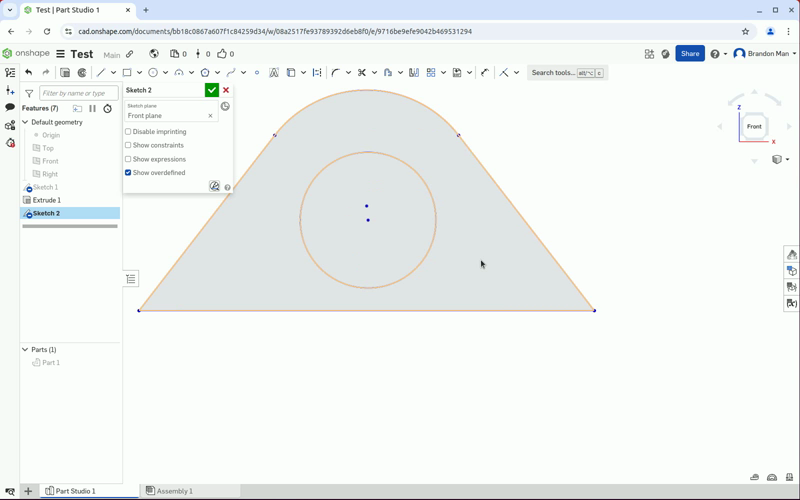
scroll(6)
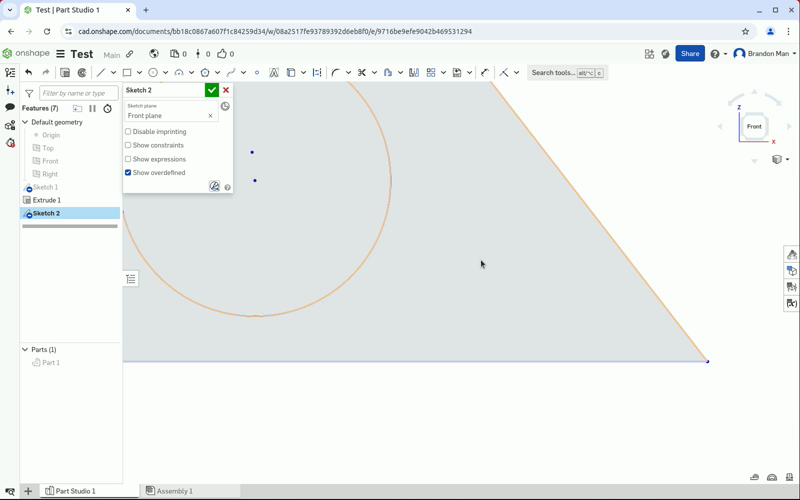
click(481, 259)
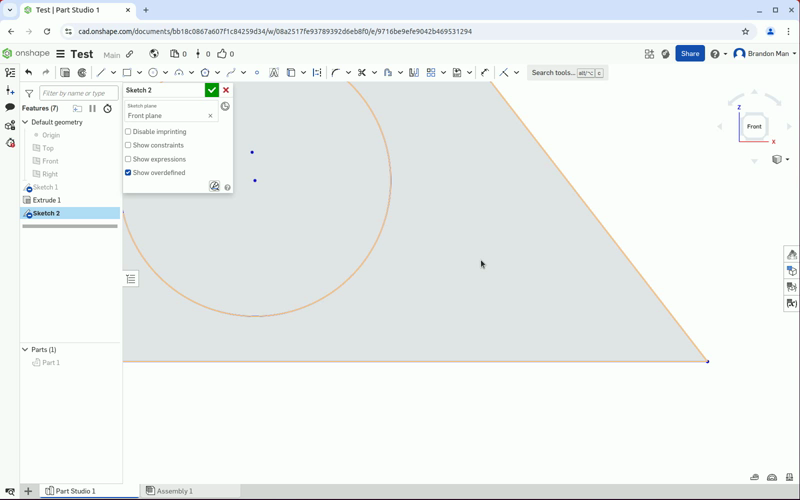
scroll(-6)
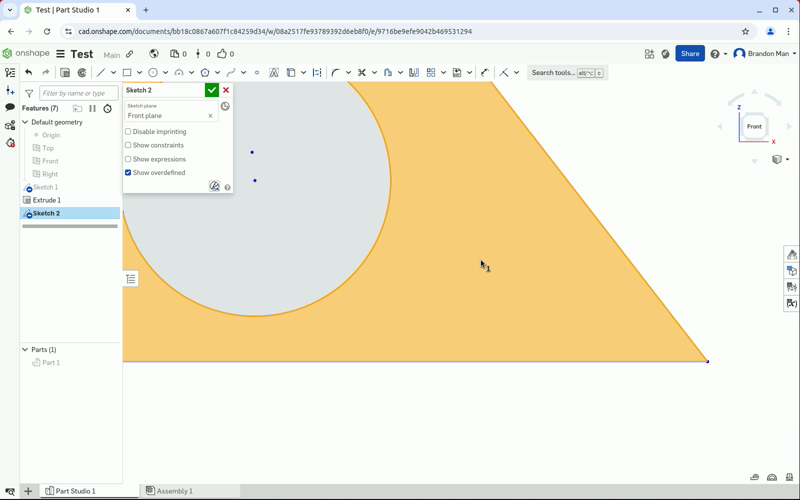
scroll(-6)
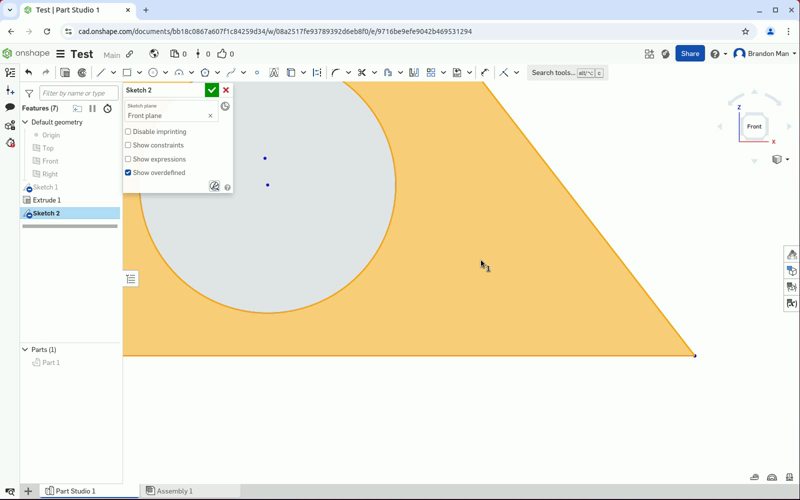
scroll(-6)
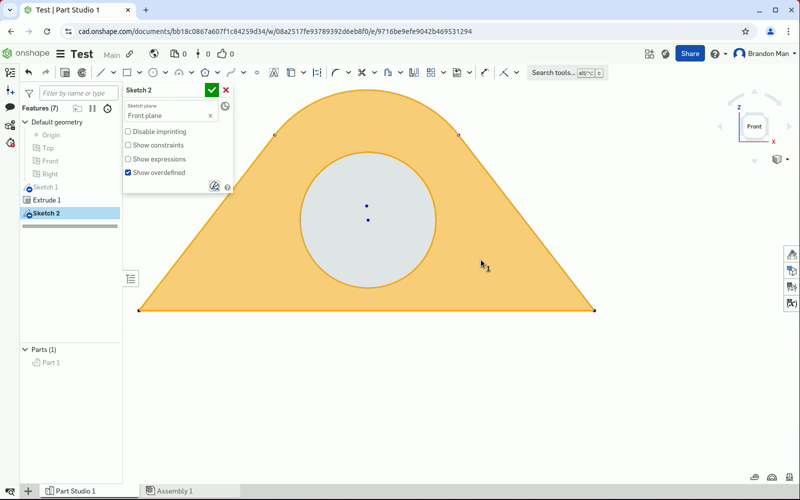
scroll(-6)
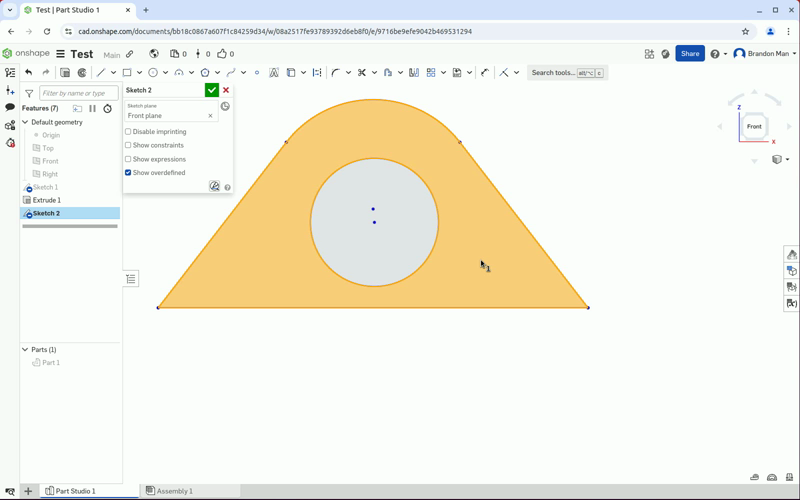
scroll(-6)
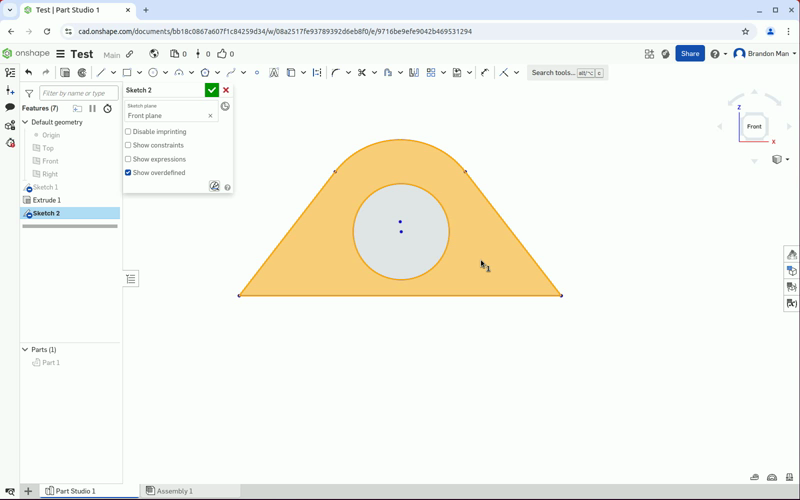
scroll(-6)
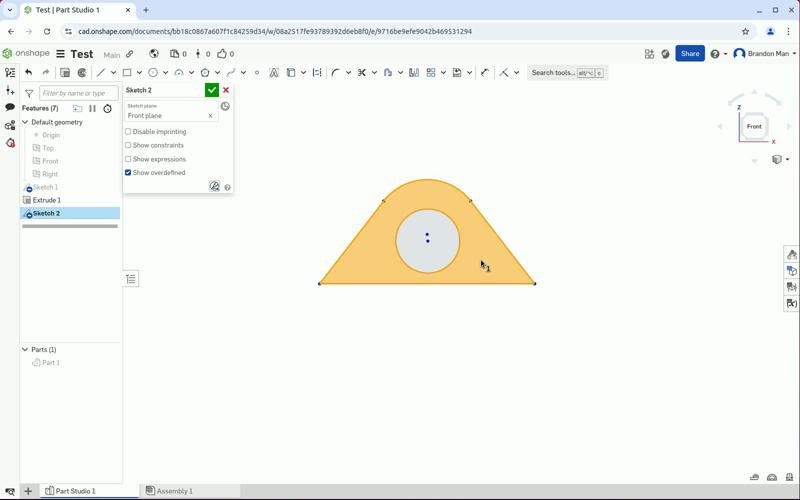
scroll(-6)
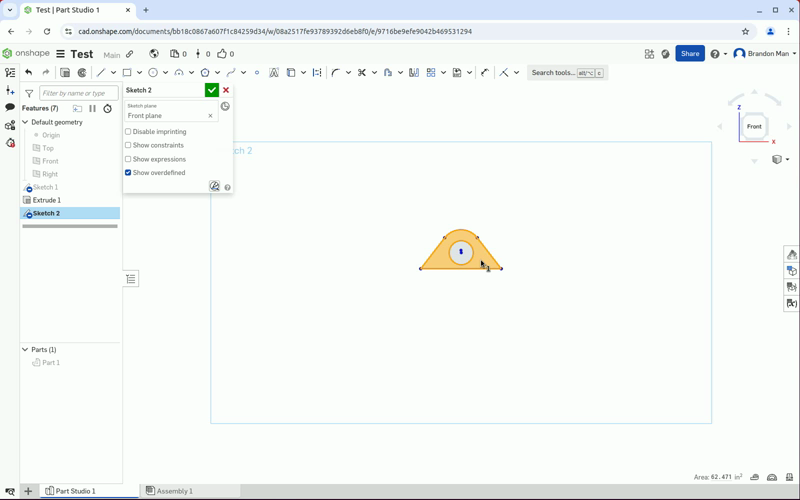
mouse_move(73, 352)
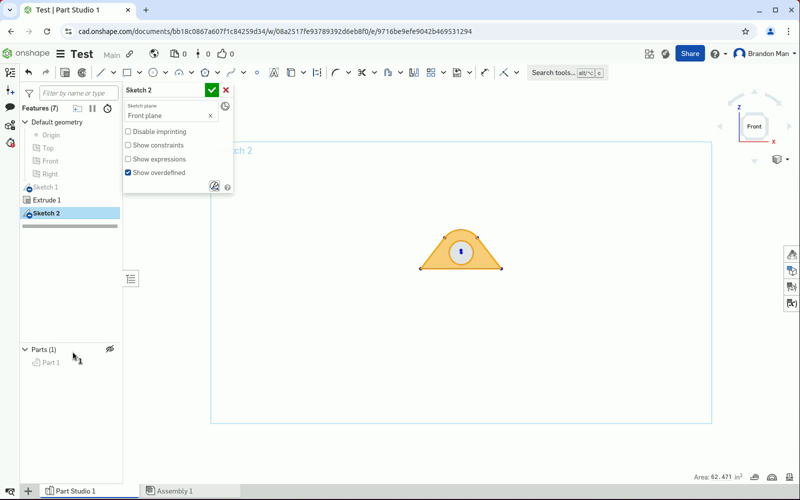
key(shift+y)
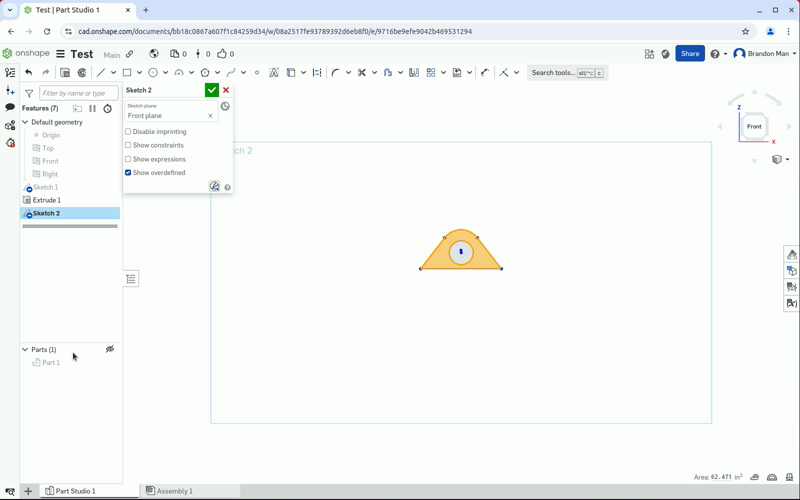
key(shift+e)
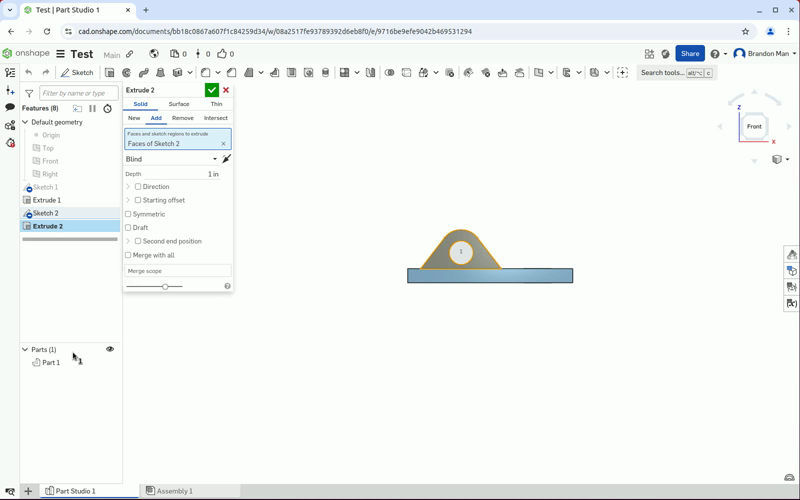
mouse_move(143, 106)
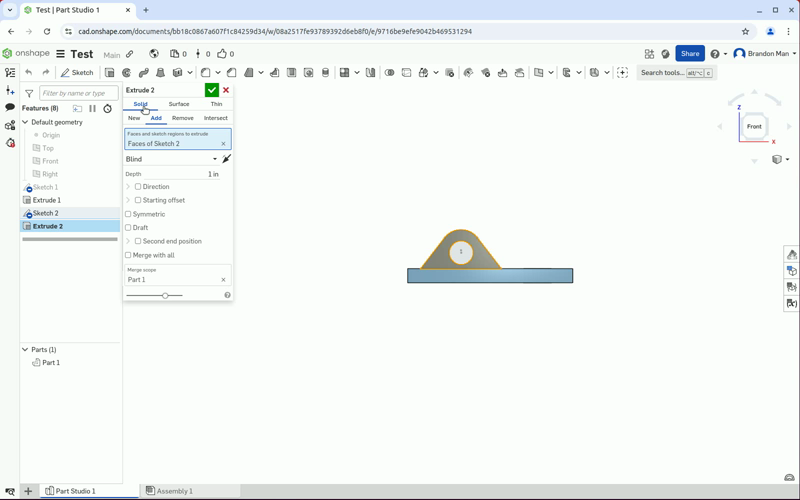
click(143, 106)
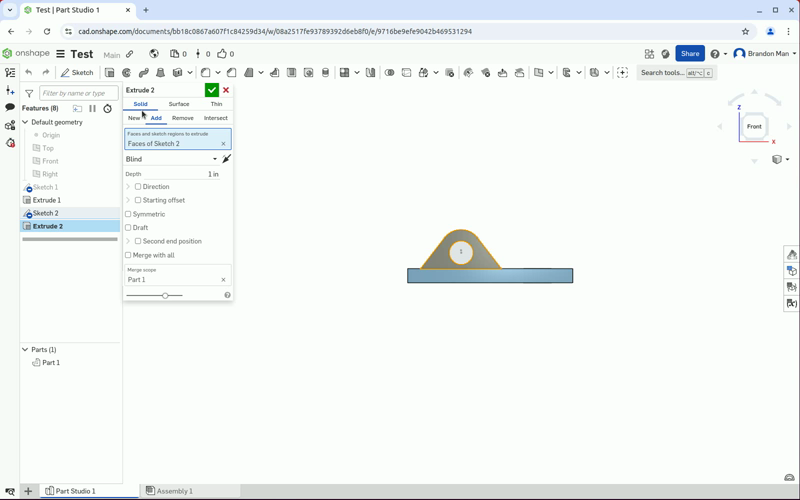
mouse_move(137, 120)
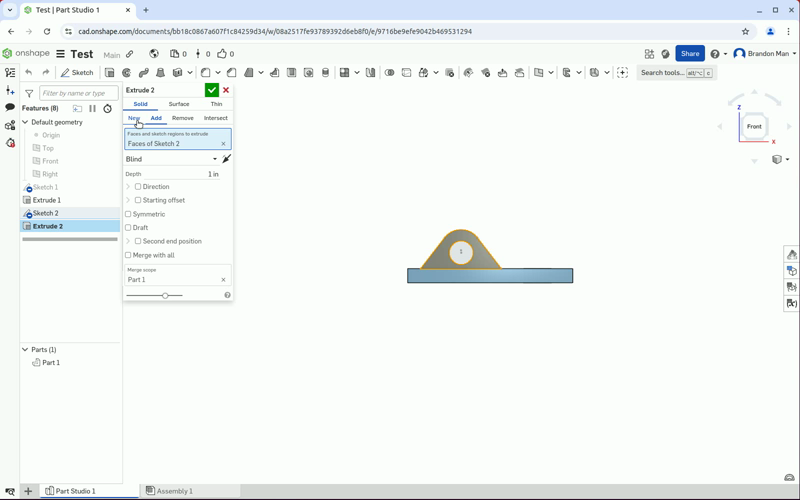
click(137, 120)
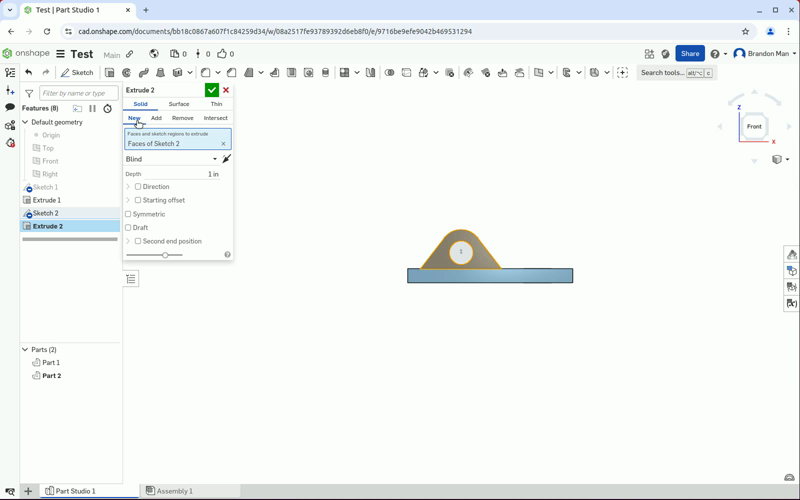
key(tab, 4)
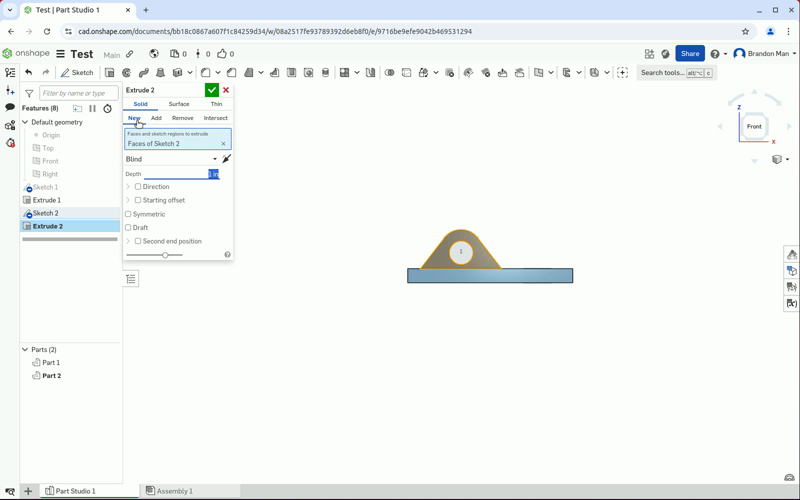
text(2.888)
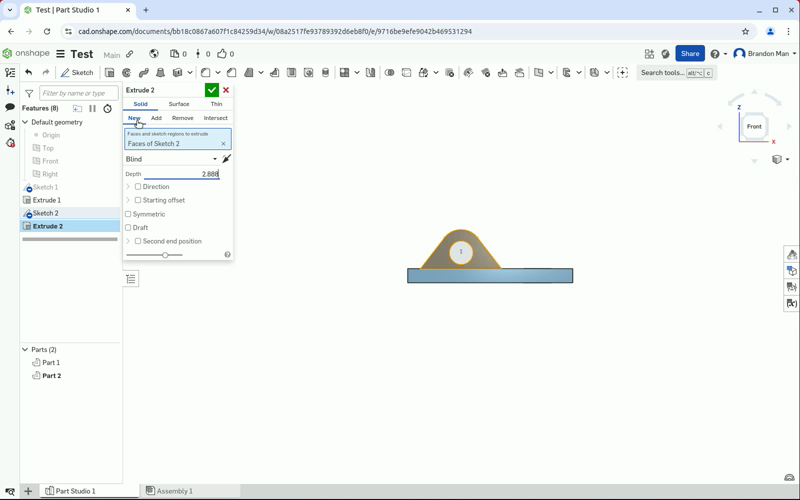
key(tab, 3)
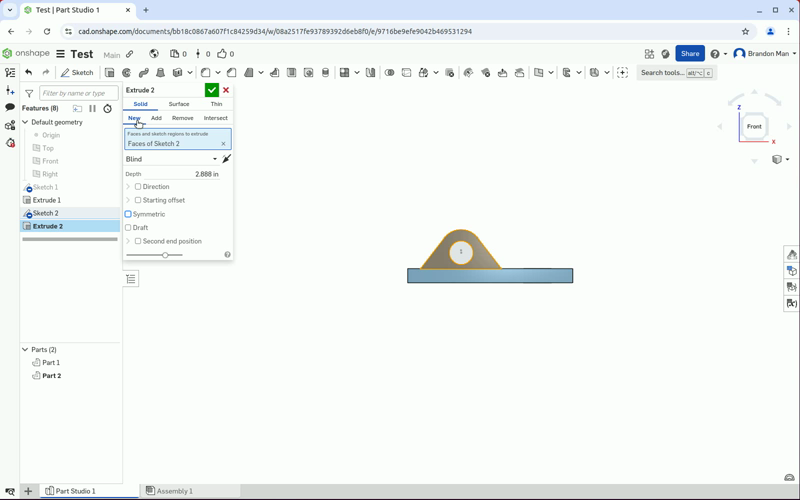
key(space)
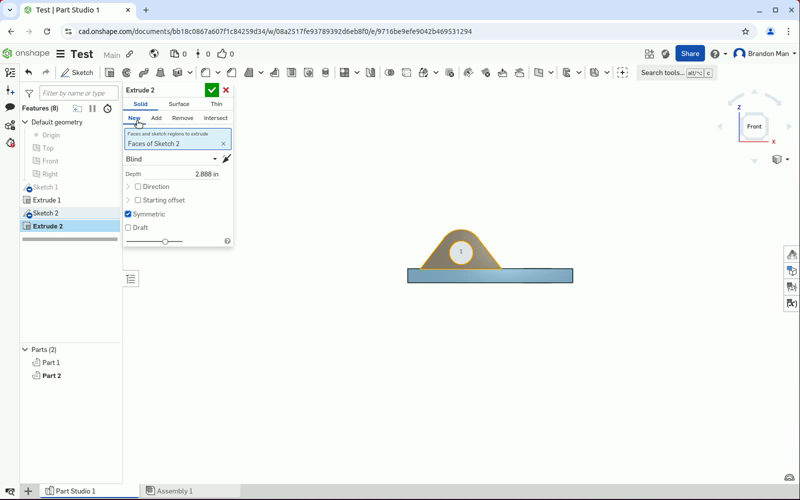
key(enter)
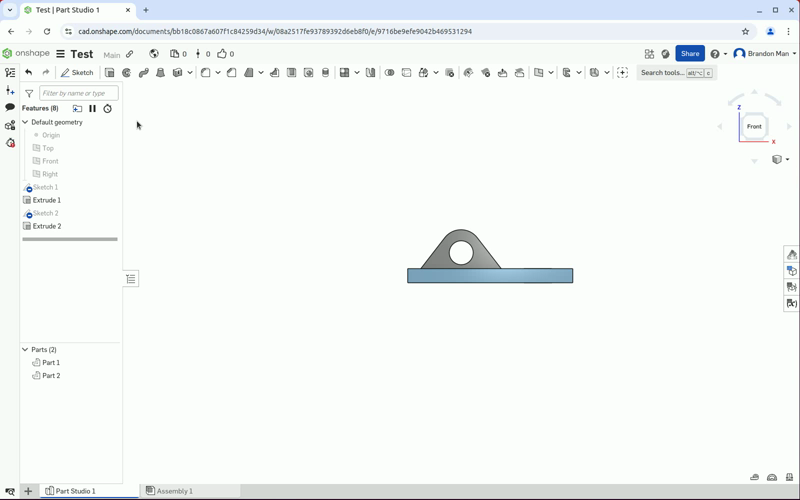
key(shift+h)
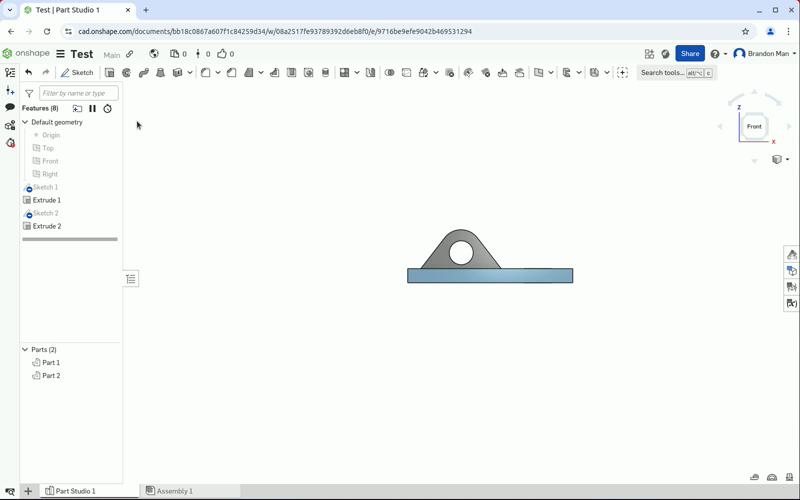
key(shift+h)
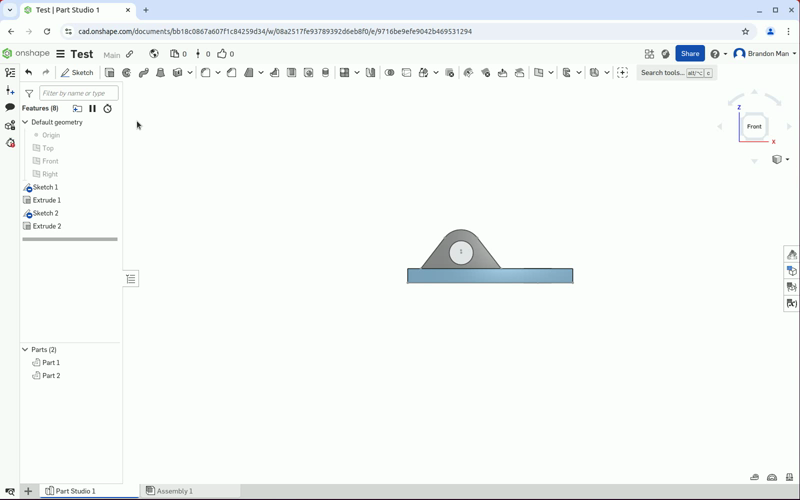
key(shift+7)
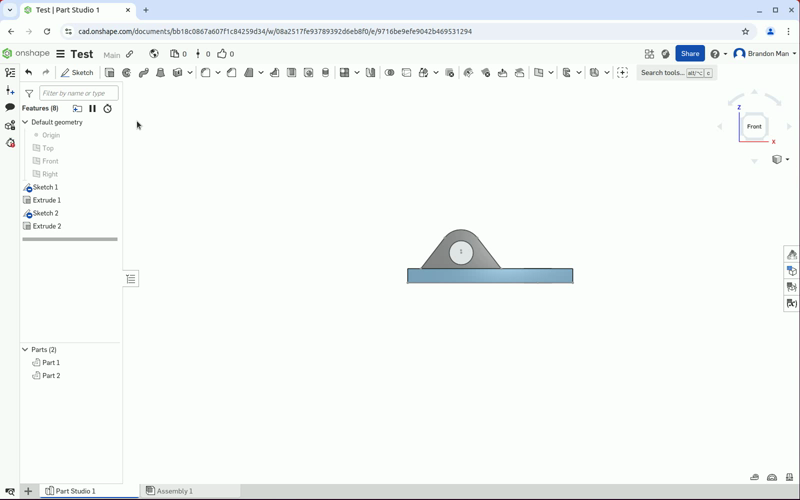
key(left, 2)
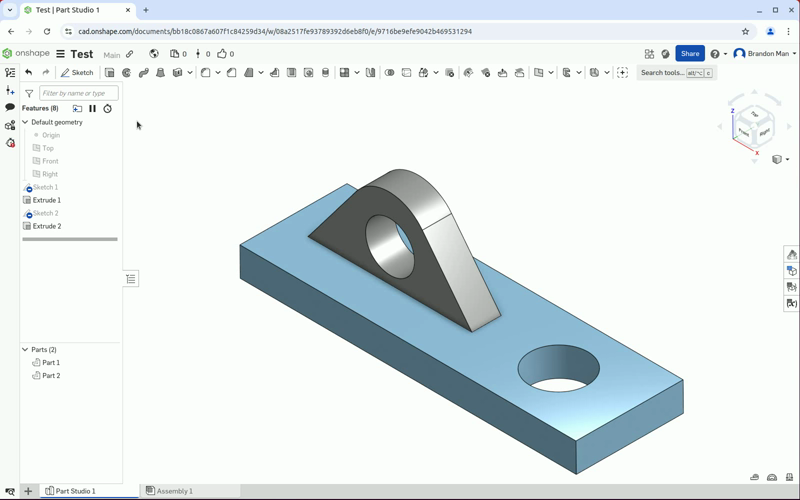
key(down, 2)
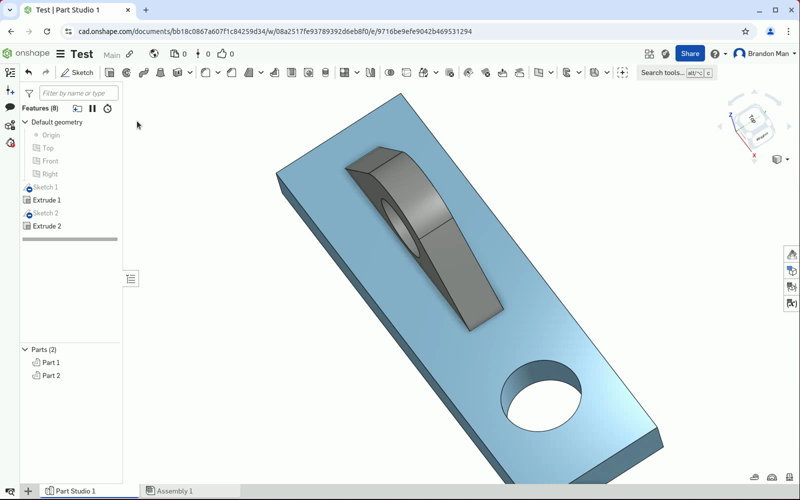
key(up, 2)
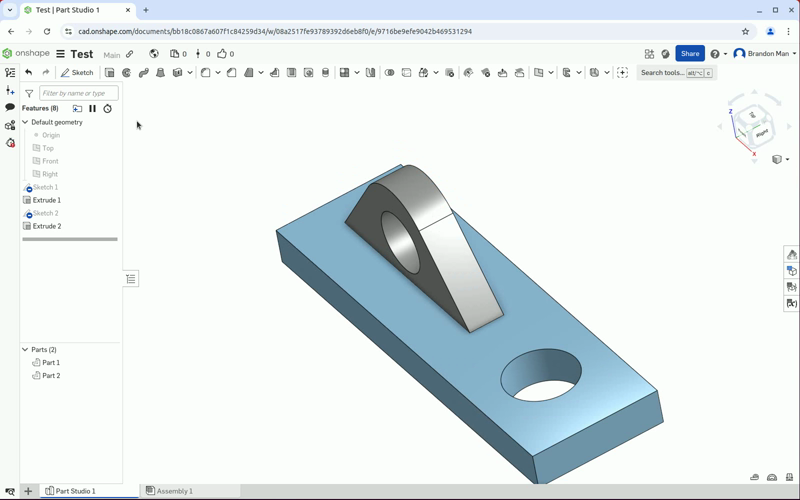
key(right, 2)
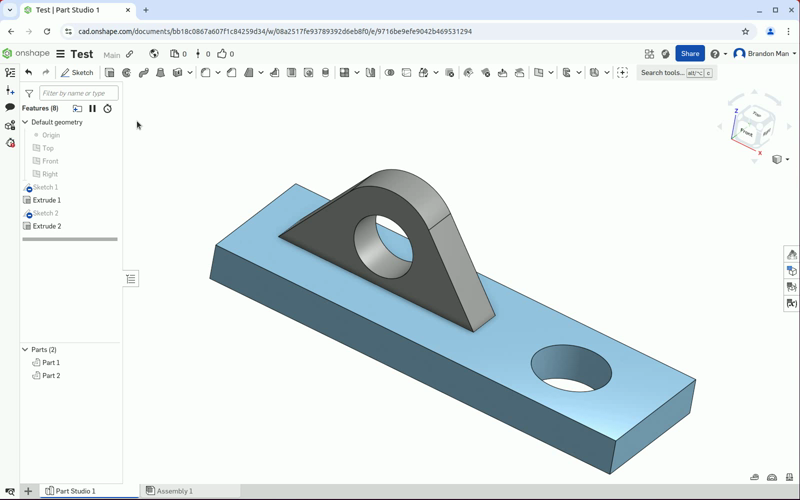
mouse_move(73, 189)
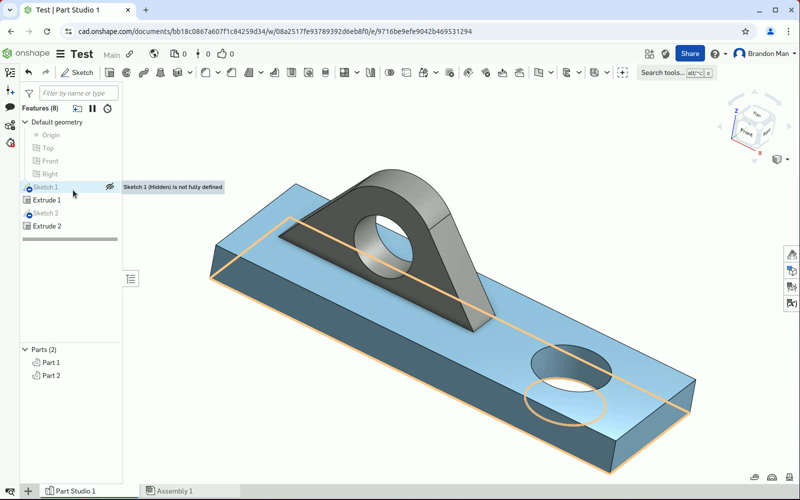
click(73, 189)